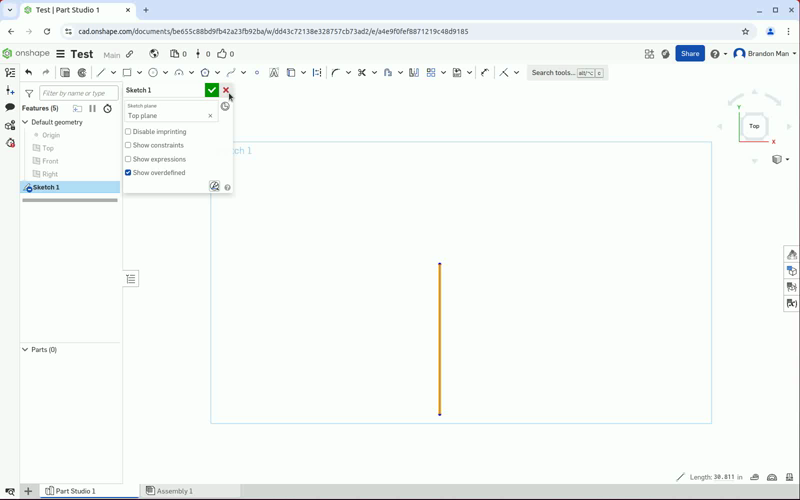
key(shift+h)
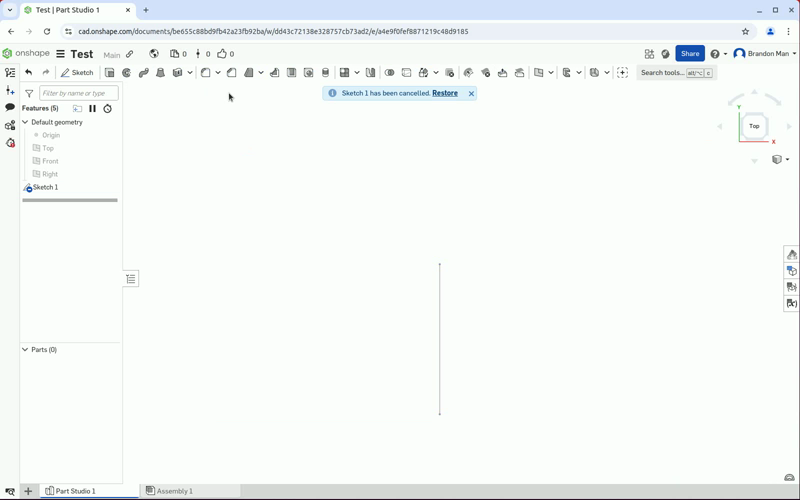
key(shift+s)
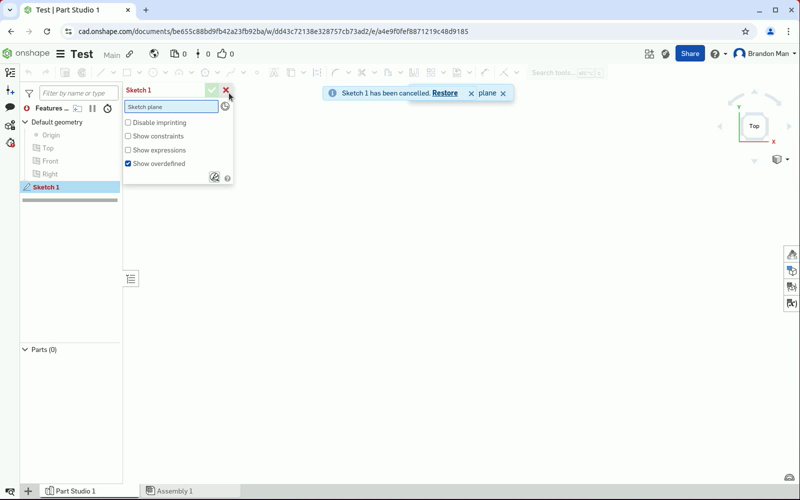
mouse_move(73, 150)
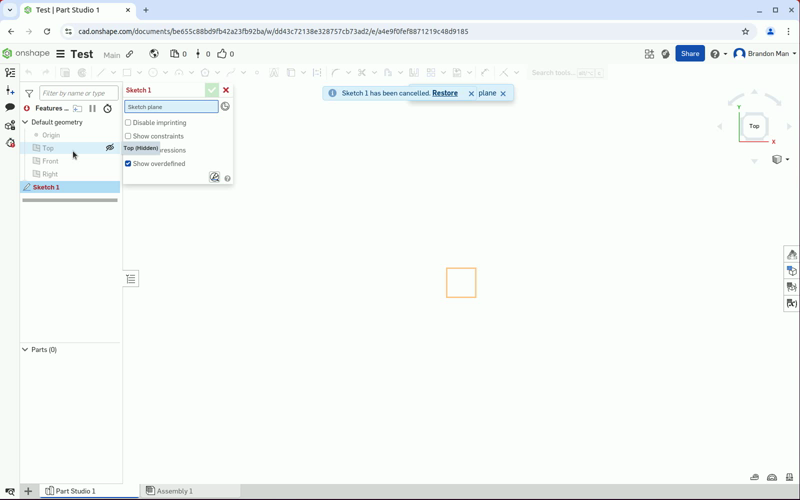
click(73, 150)
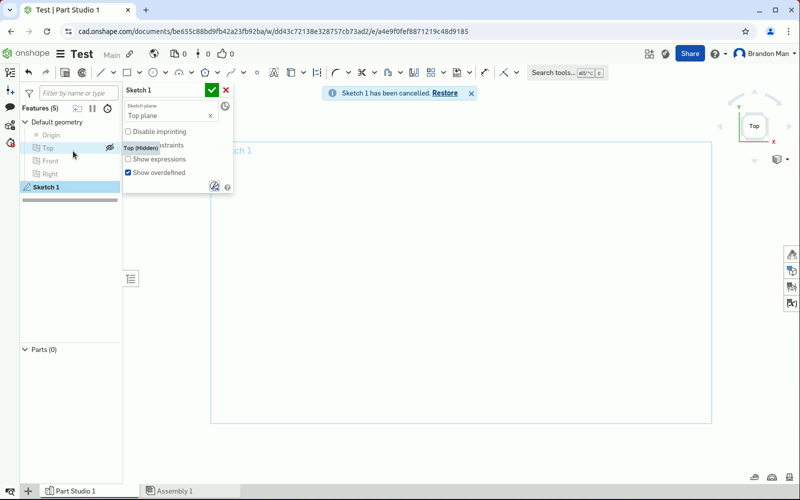
mouse_move(73, 352)
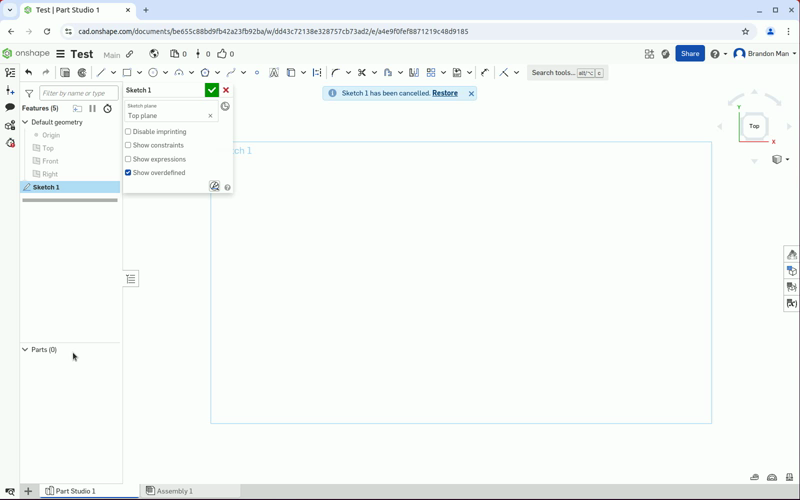
key(y)
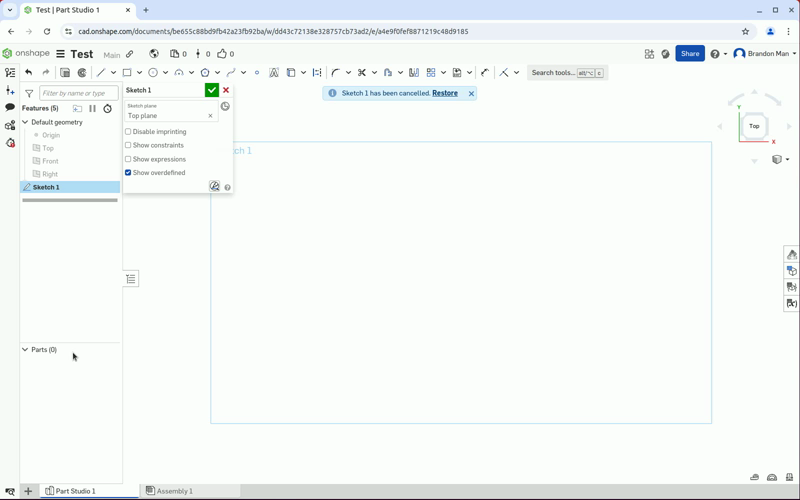
key(l)
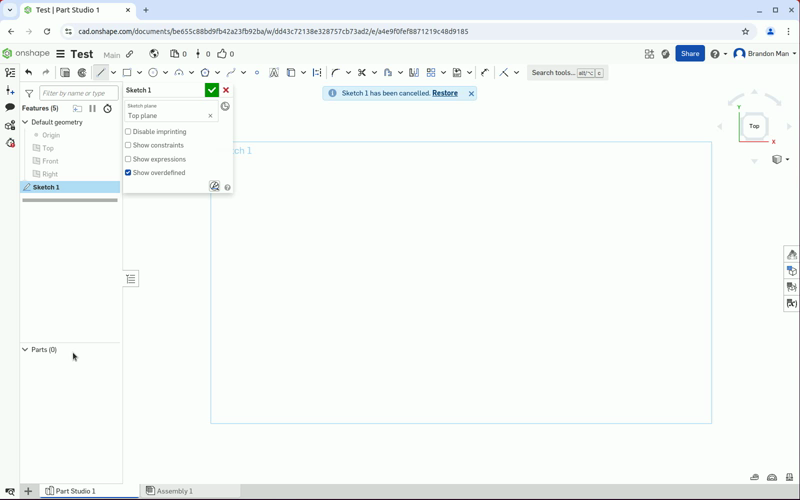
key_down(shift)
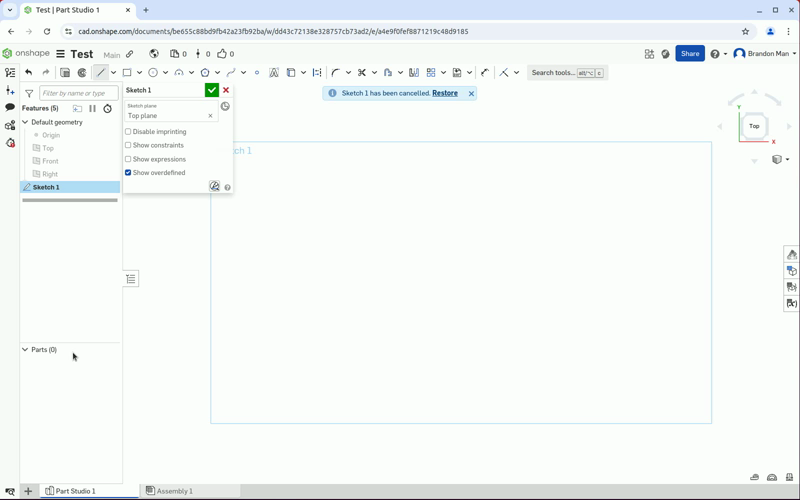
mouse_move(460, 282)
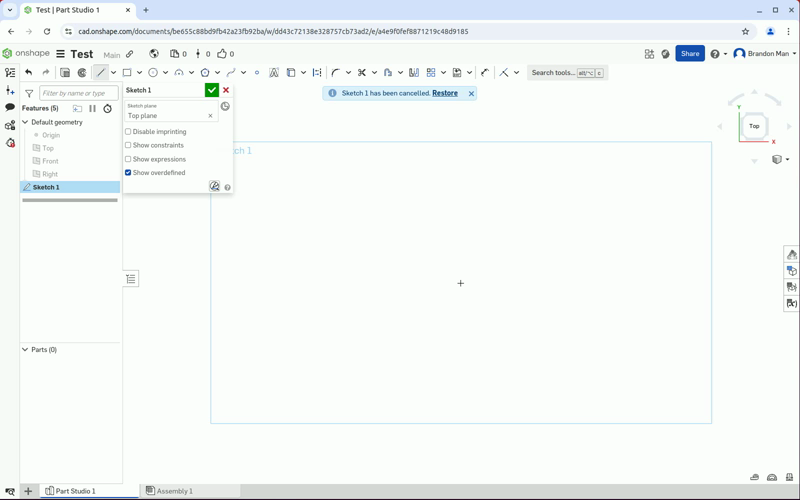
click(460, 282)
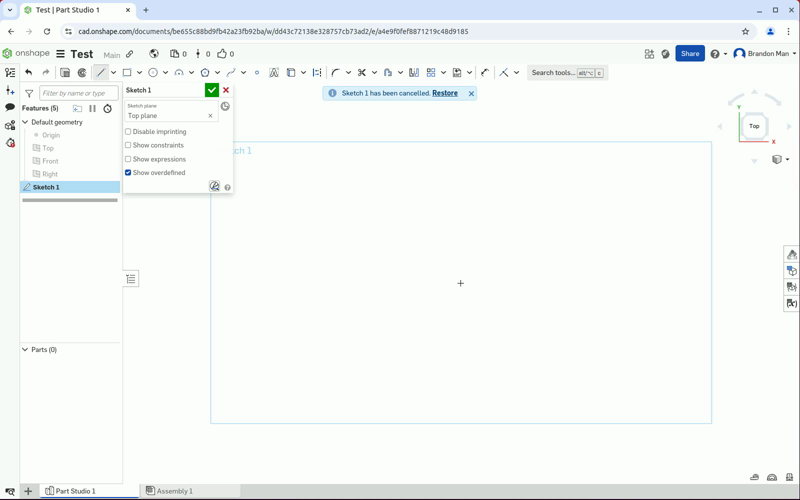
key_up(shift)
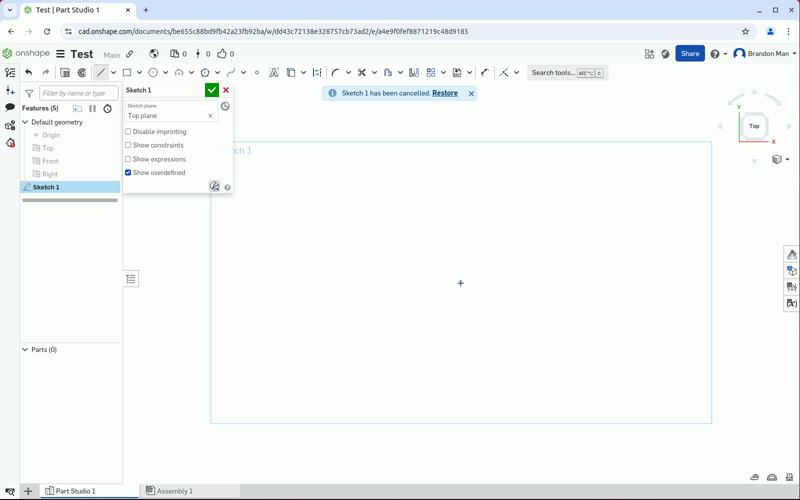
key_down(shift)
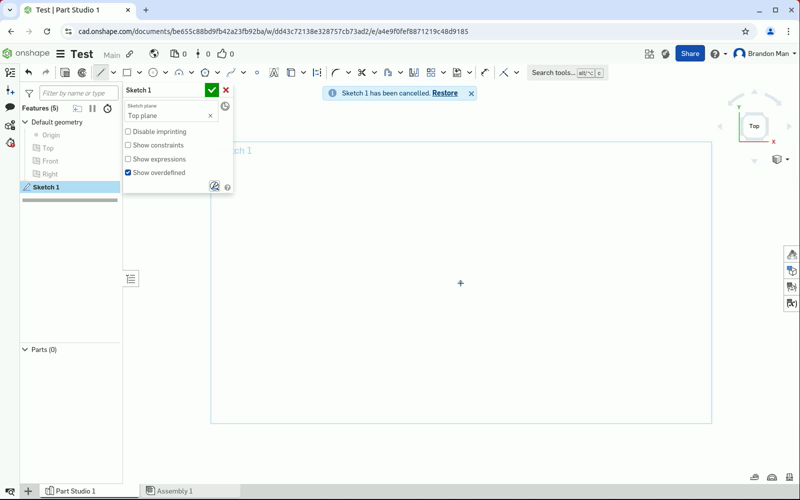
mouse_move(490, 282)
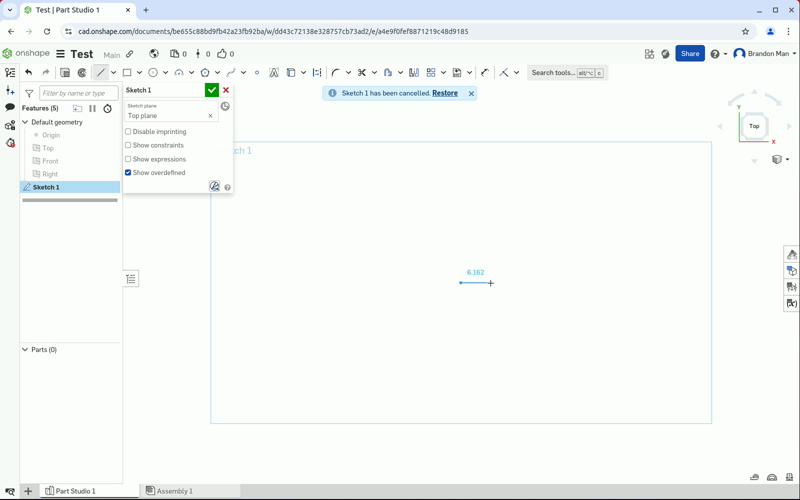
mouse_move(489, 282)
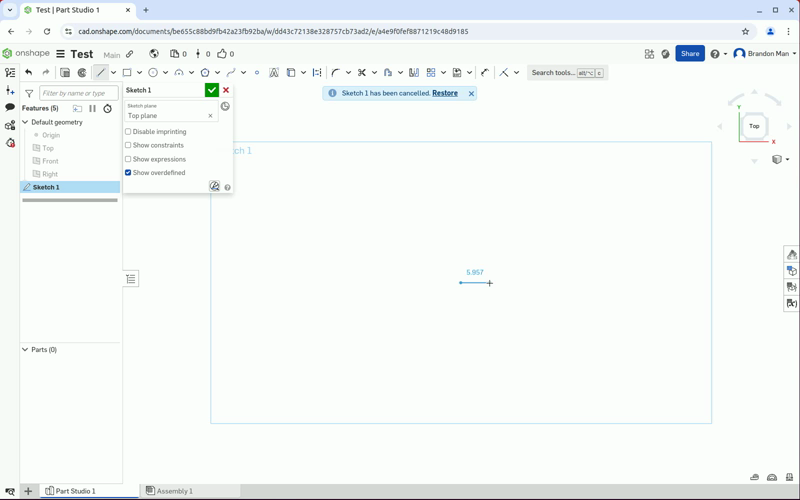
click(489, 282)
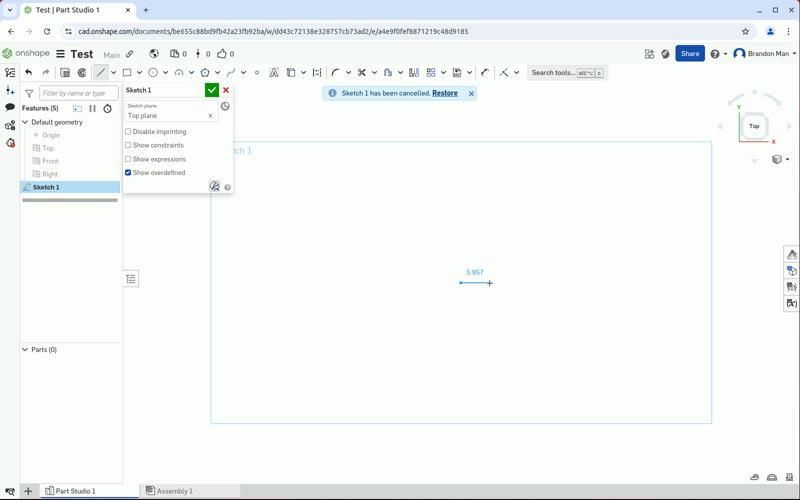
key_up(shift)
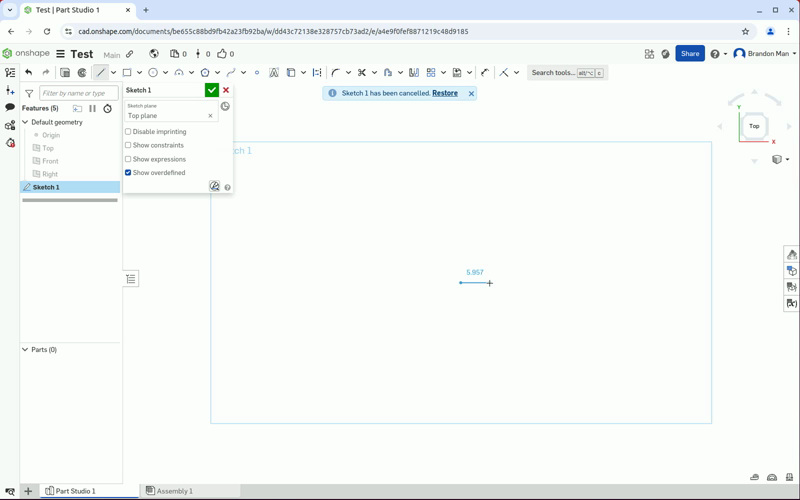
key_down(shift)
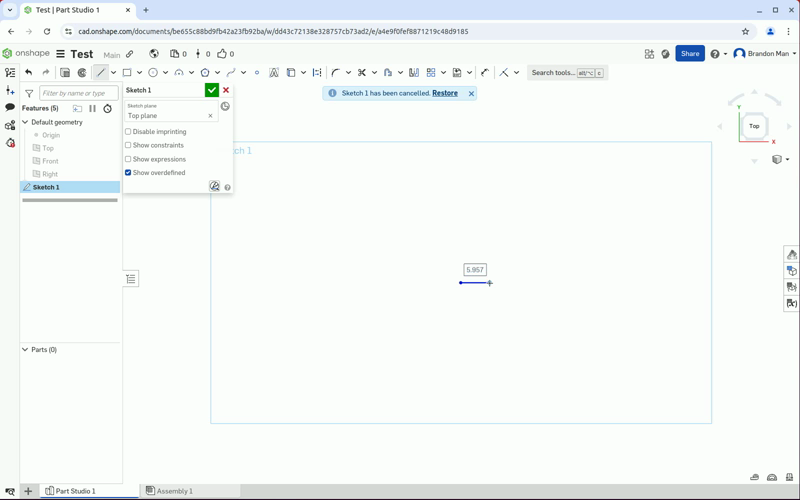
mouse_move(519, 282)
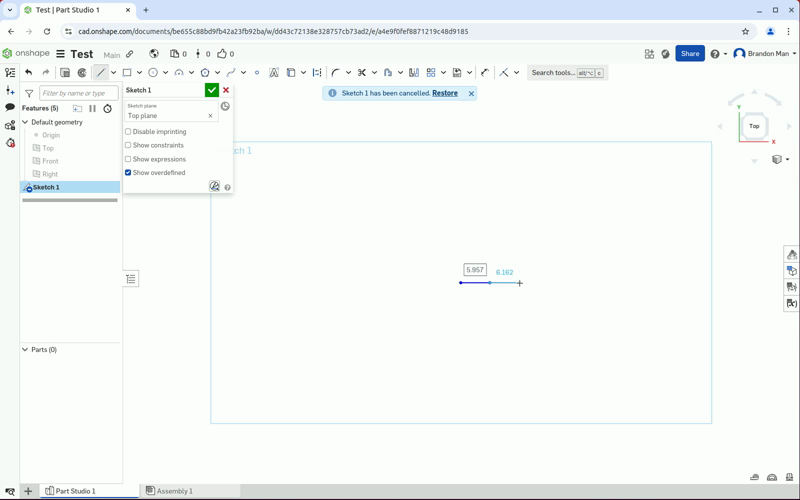
mouse_move(489, 254)
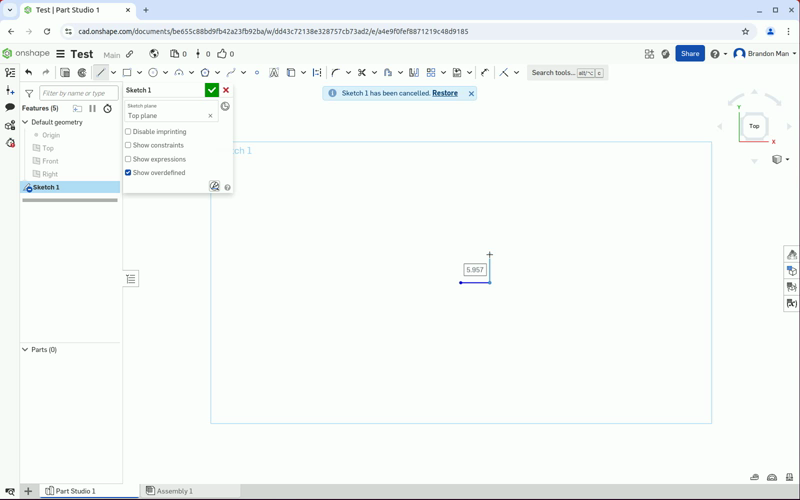
click(489, 254)
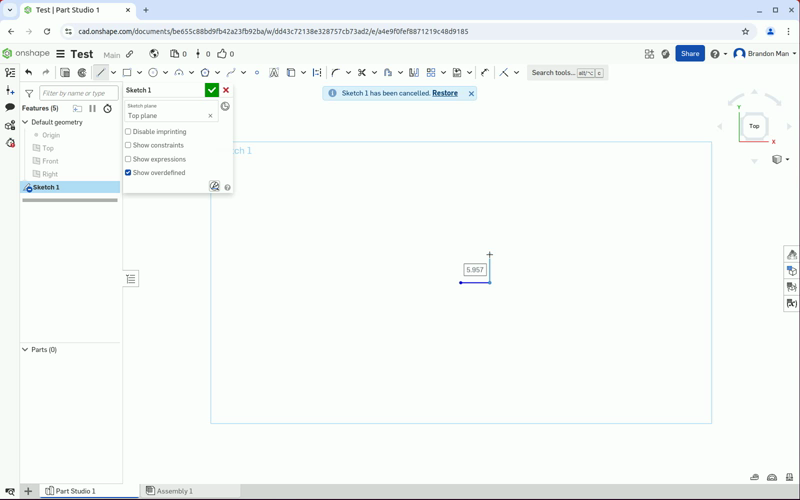
key_up(shift)
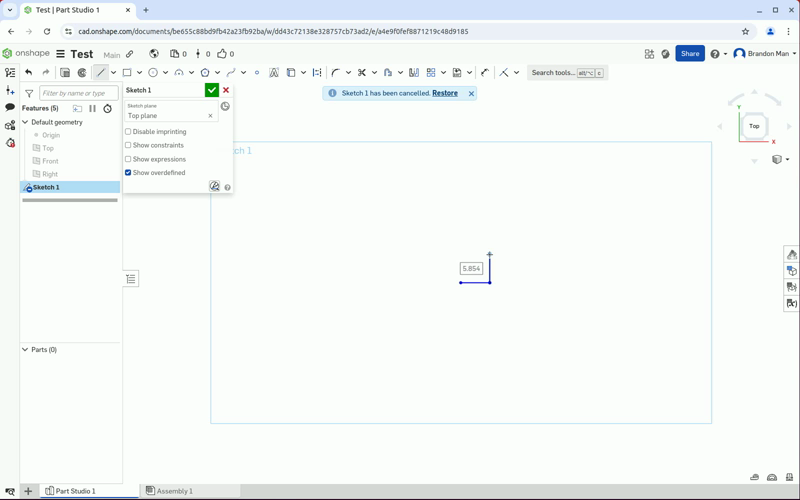
key_down(shift)
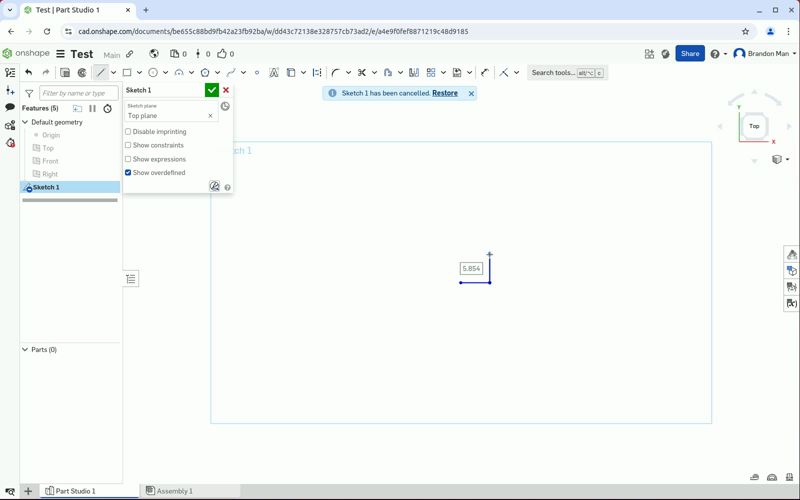
mouse_move(519, 254)
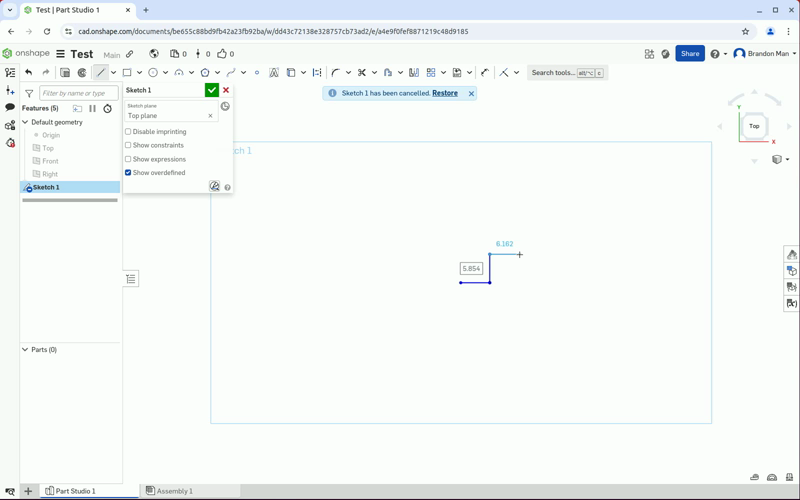
mouse_move(489, 226)
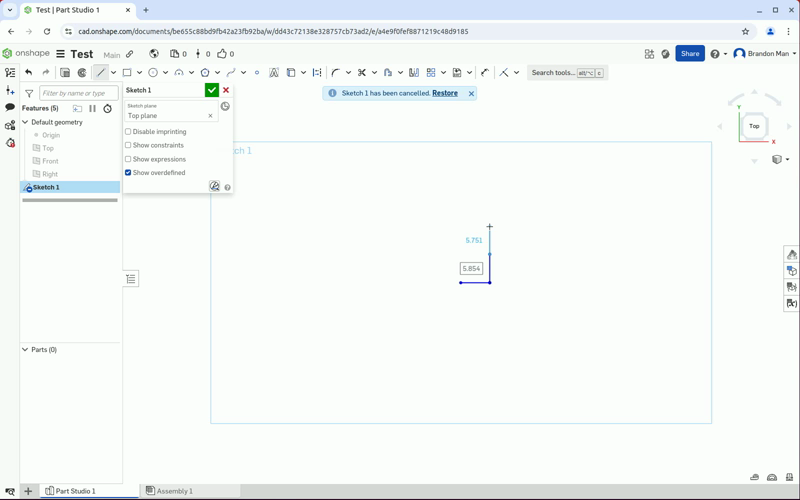
click(489, 226)
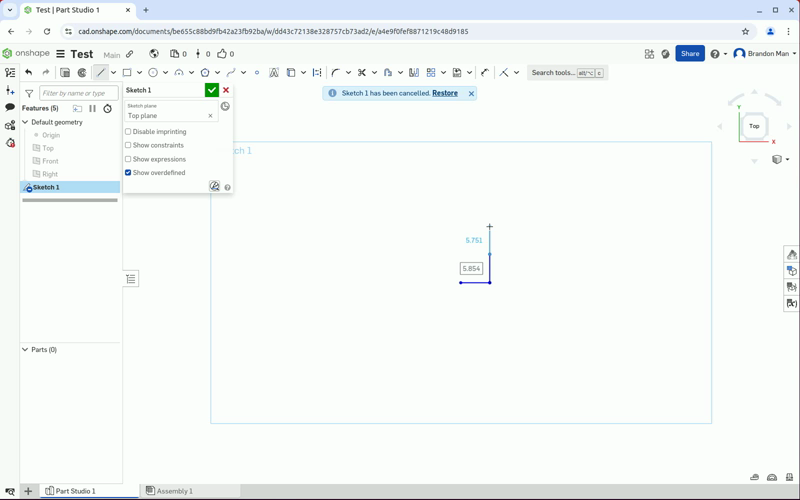
key_up(shift)
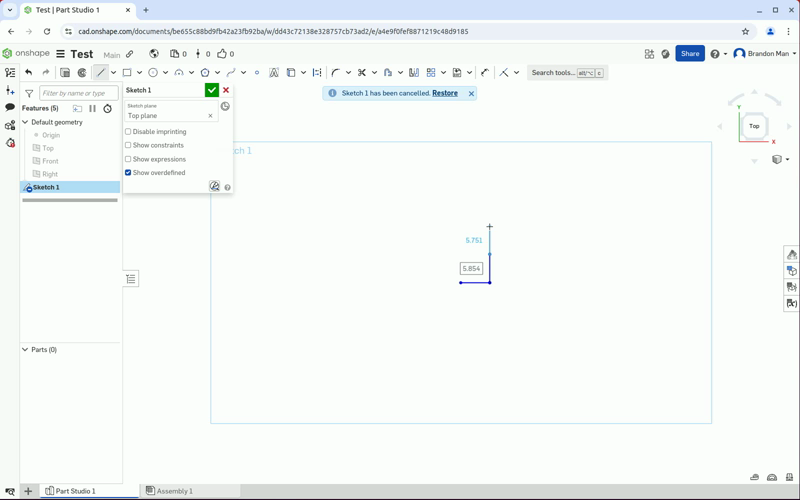
key_down(shift)
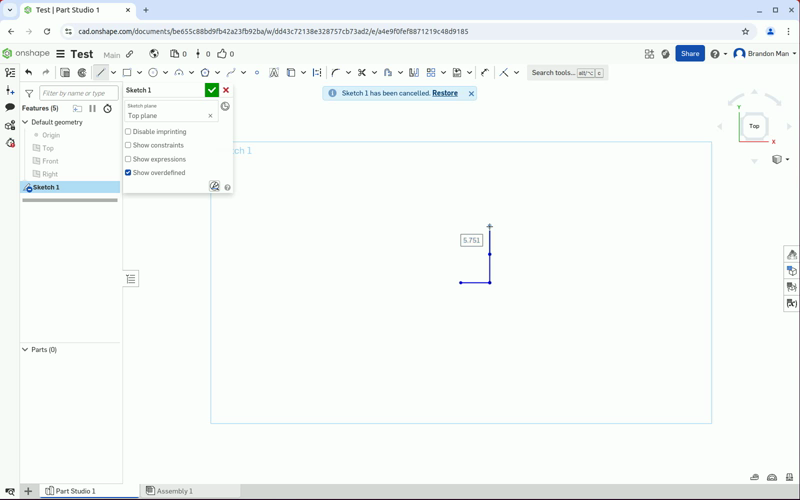
mouse_move(519, 226)
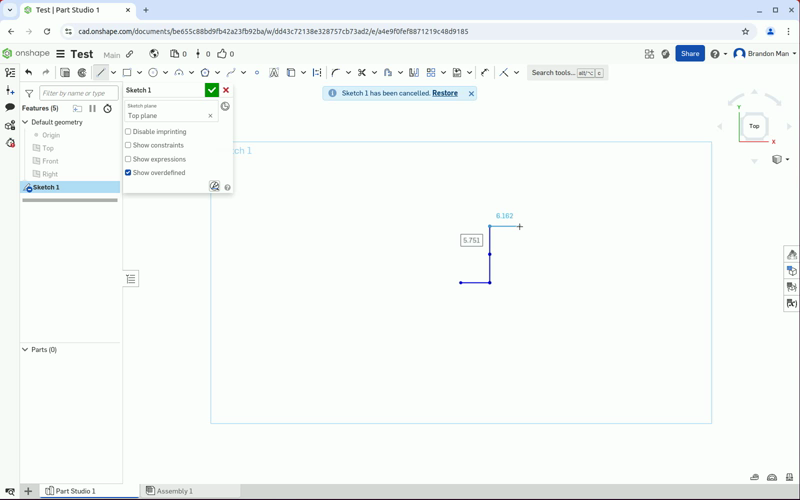
mouse_move(460, 226)
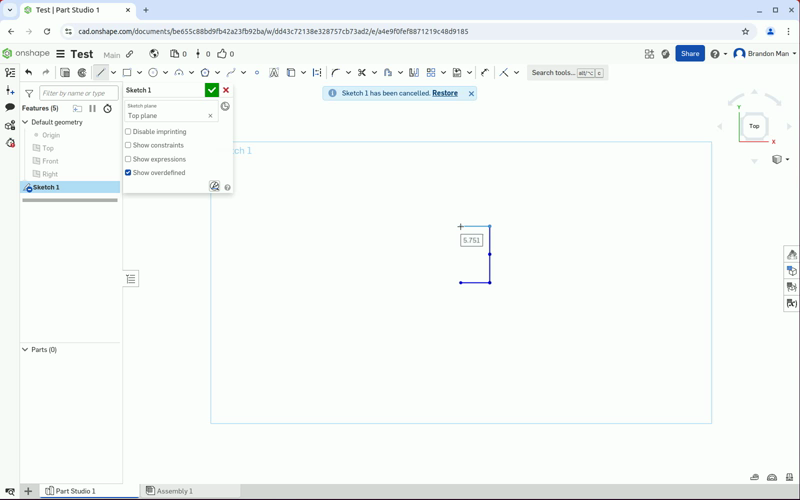
click(460, 226)
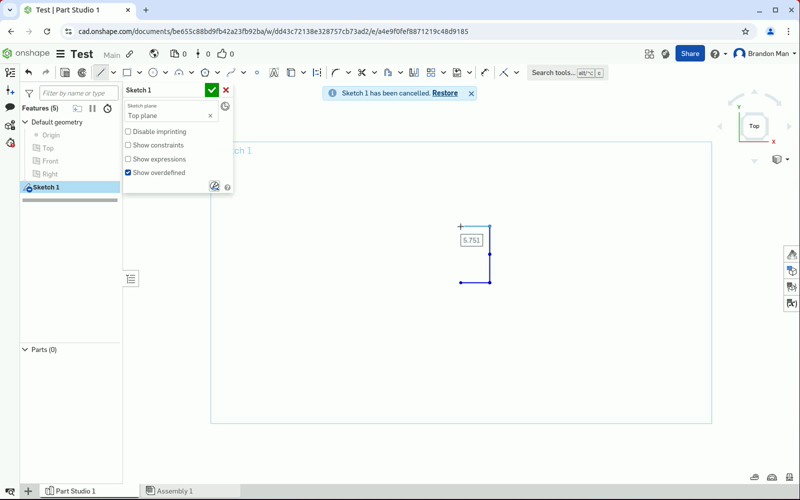
key_up(shift)
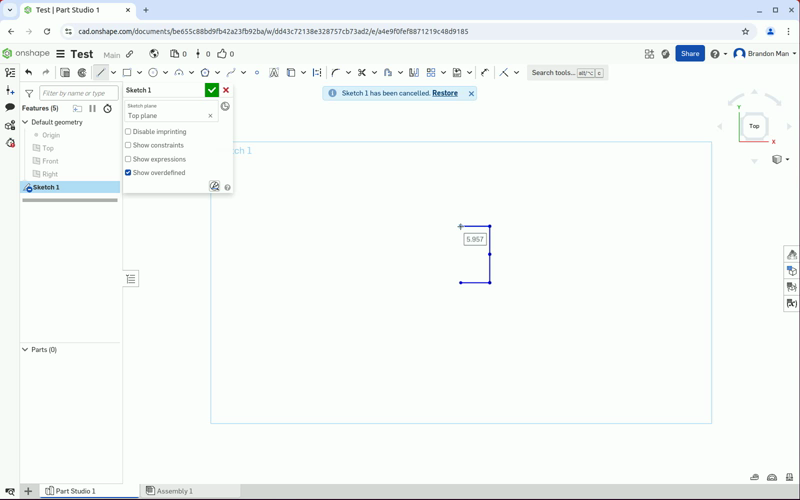
mouse_move(490, 226)
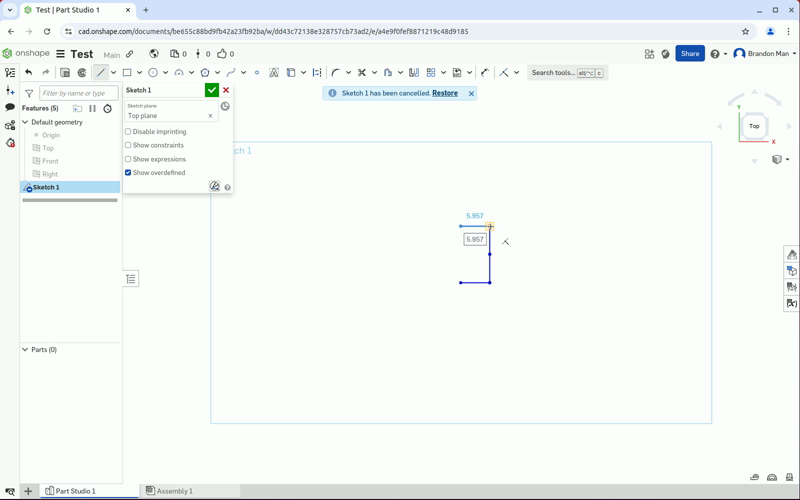
key_down(shift)
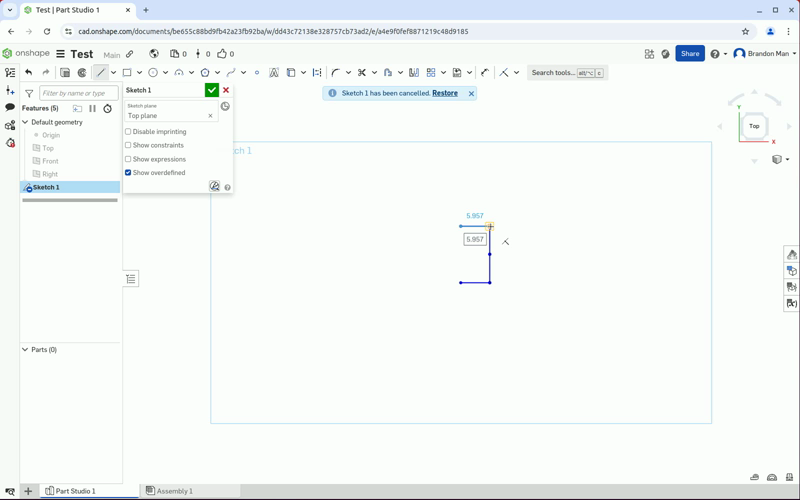
mouse_move(460, 282)
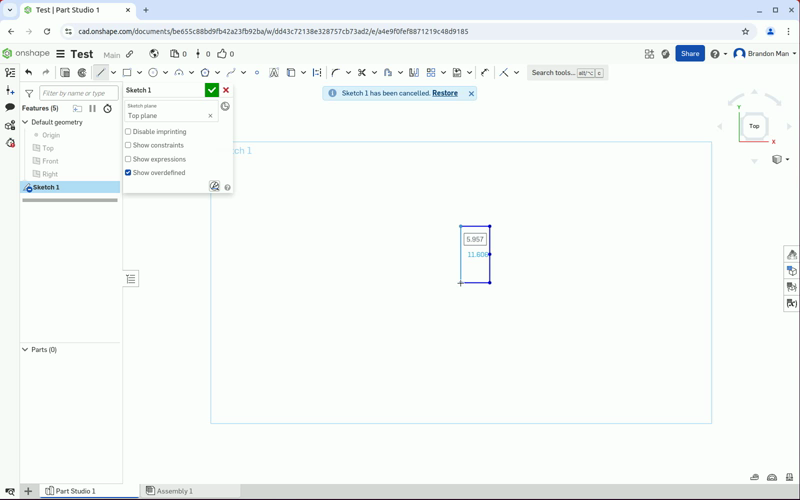
key_up(shift)
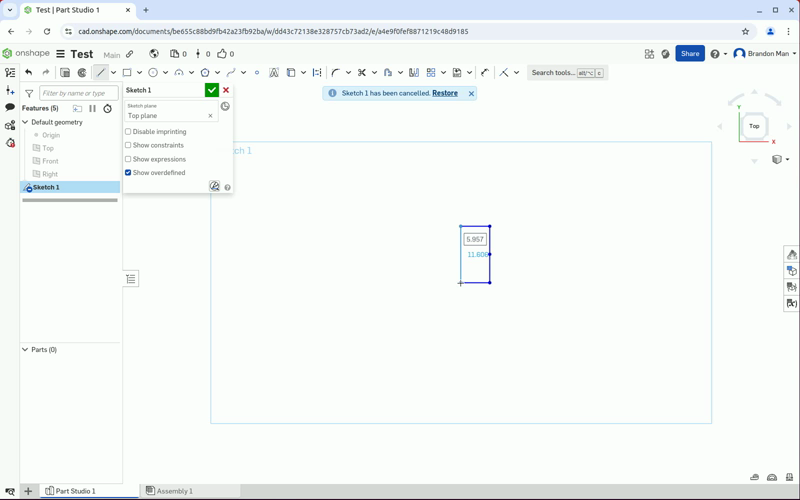
click(460, 282)
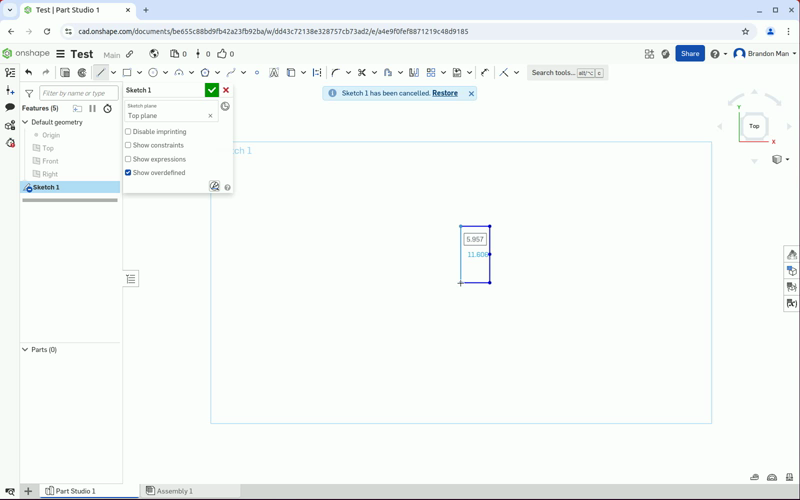
key(esc)
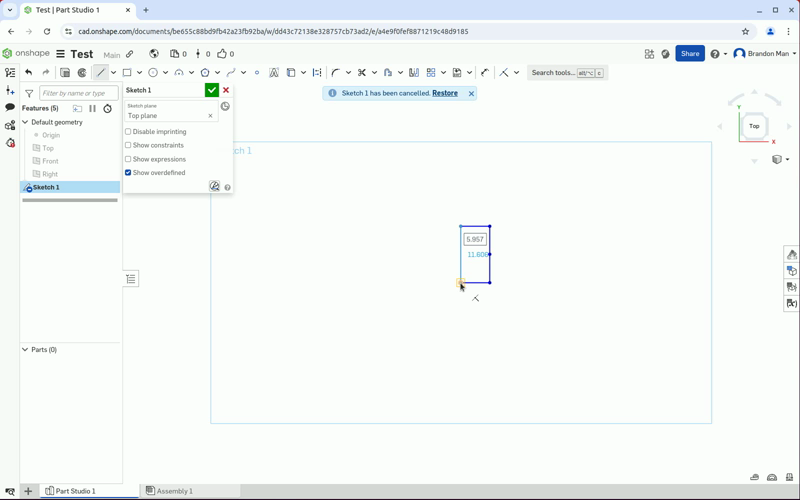
mouse_move(486, 255)
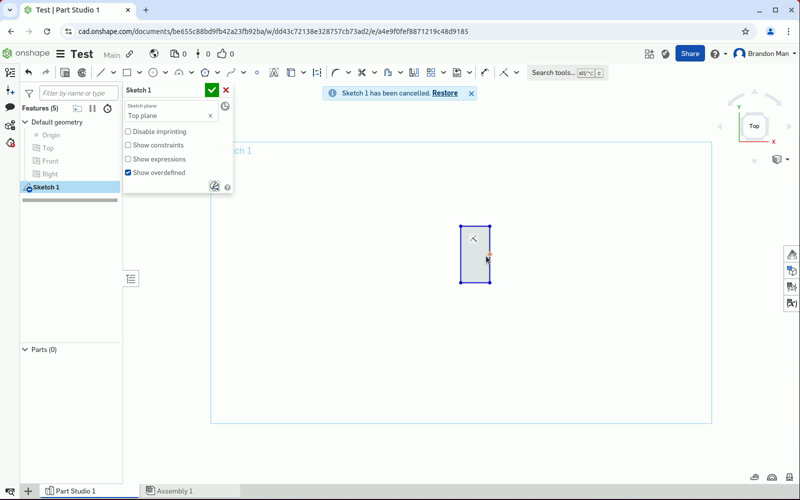
scroll(6)
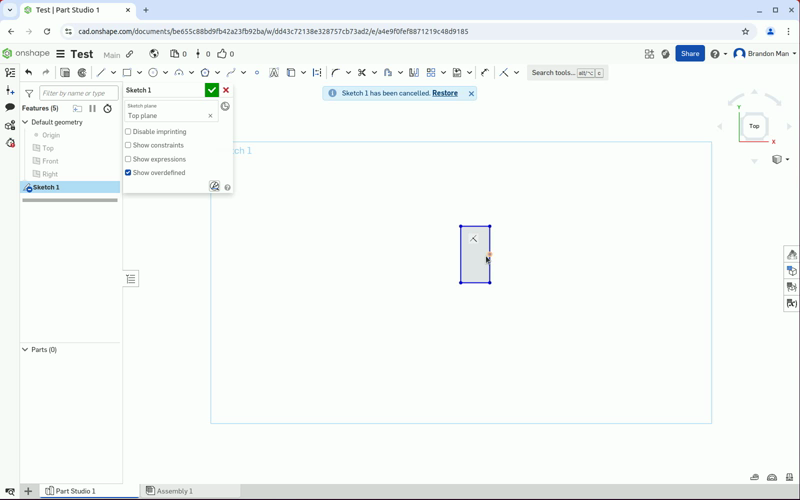
scroll(6)
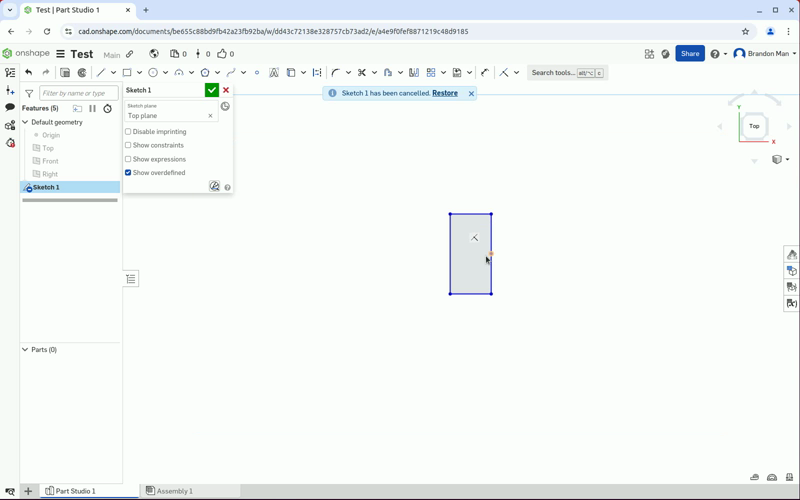
scroll(6)
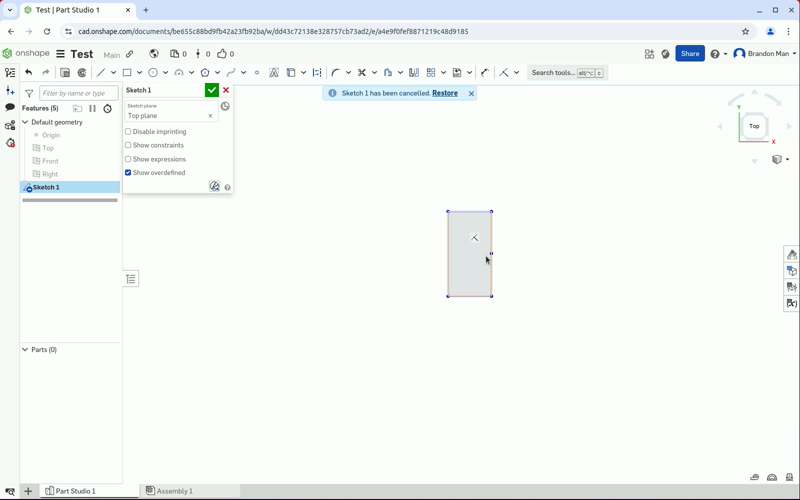
scroll(6)
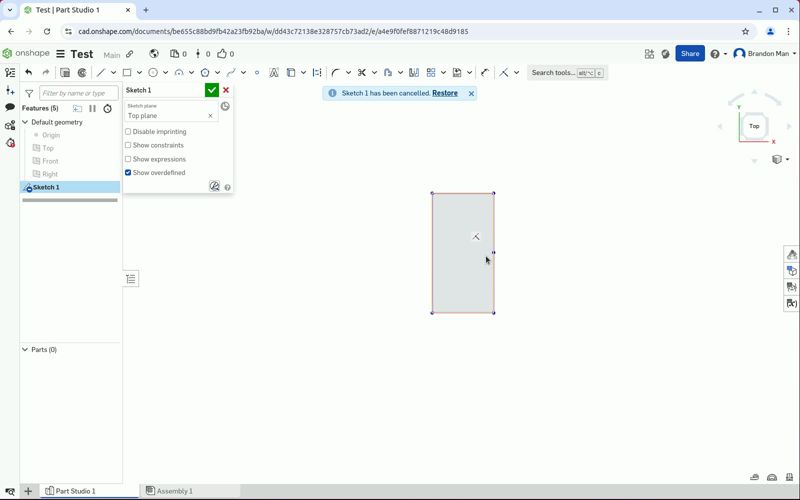
scroll(6)
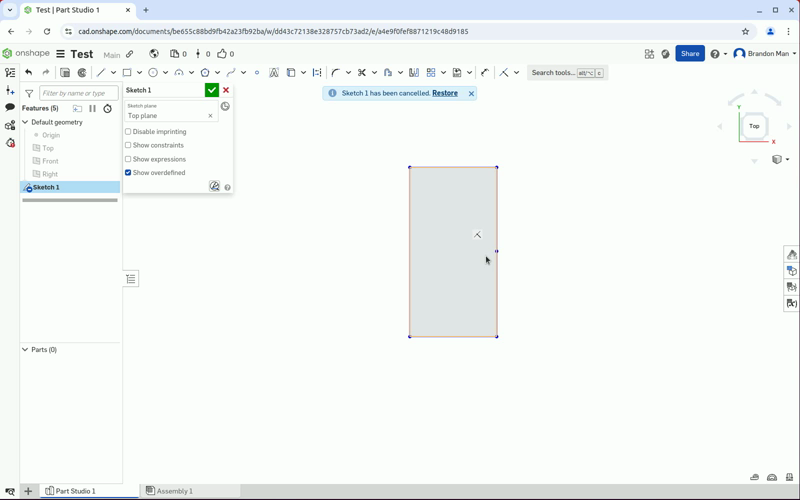
scroll(6)
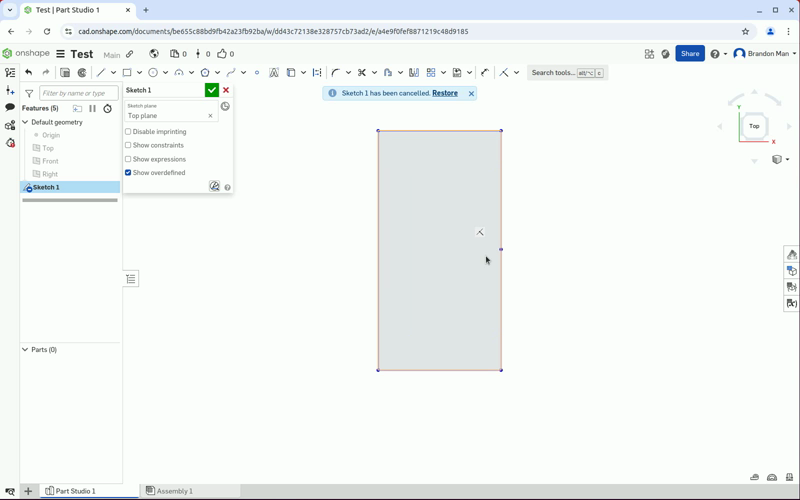
scroll(6)
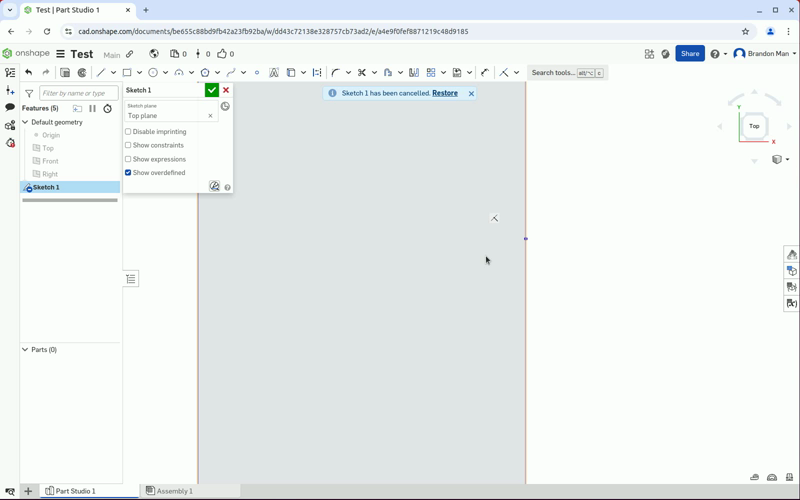
click(486, 255)
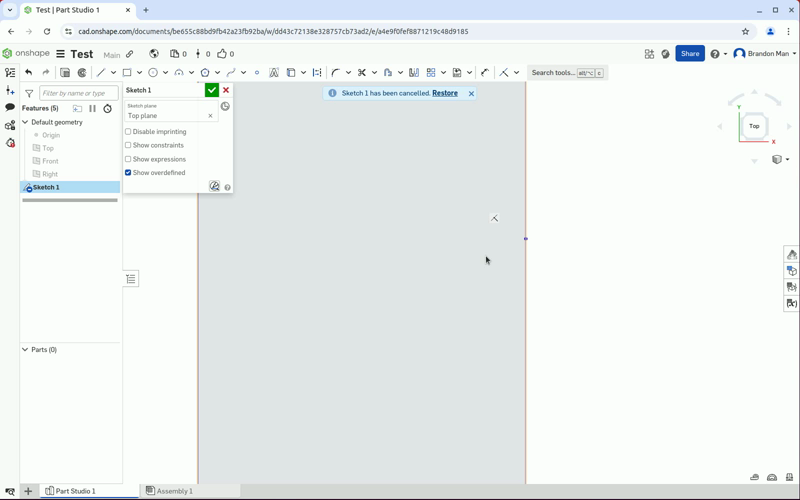
scroll(-6)
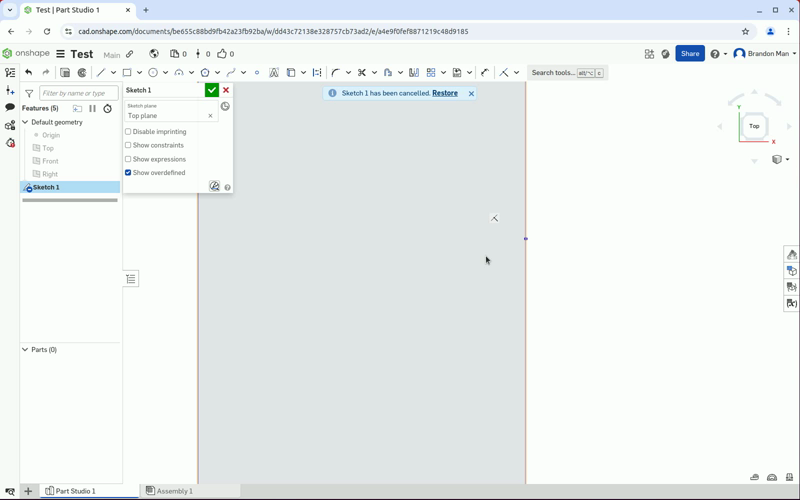
scroll(-6)
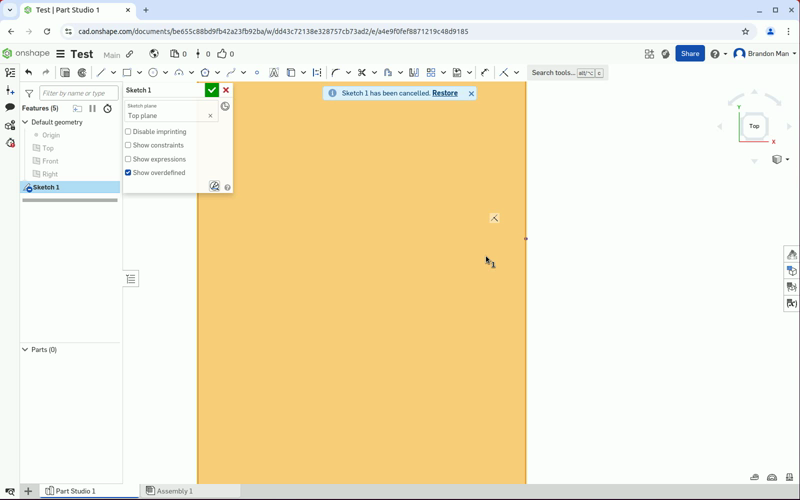
scroll(-6)
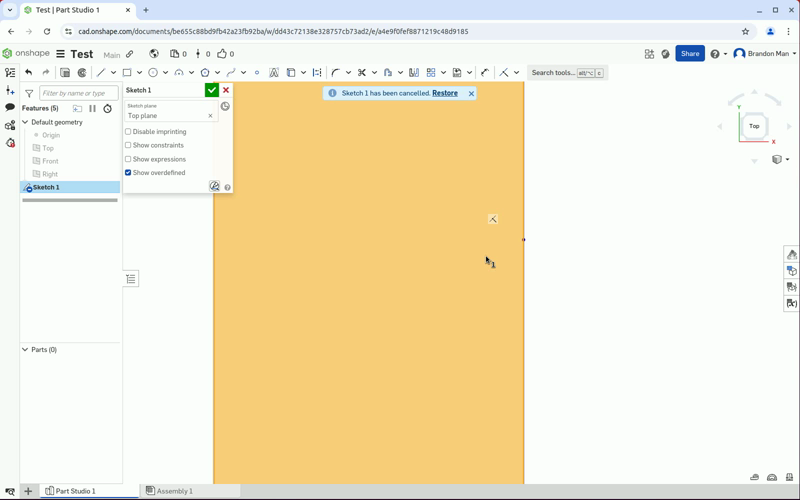
scroll(-6)
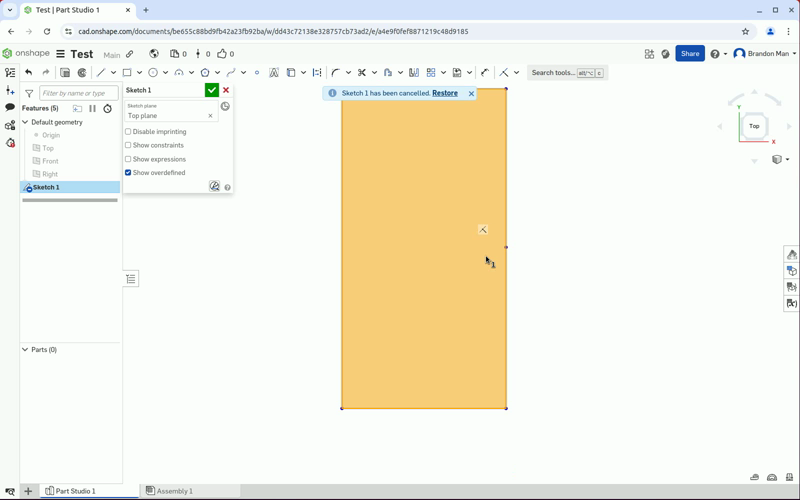
scroll(-6)
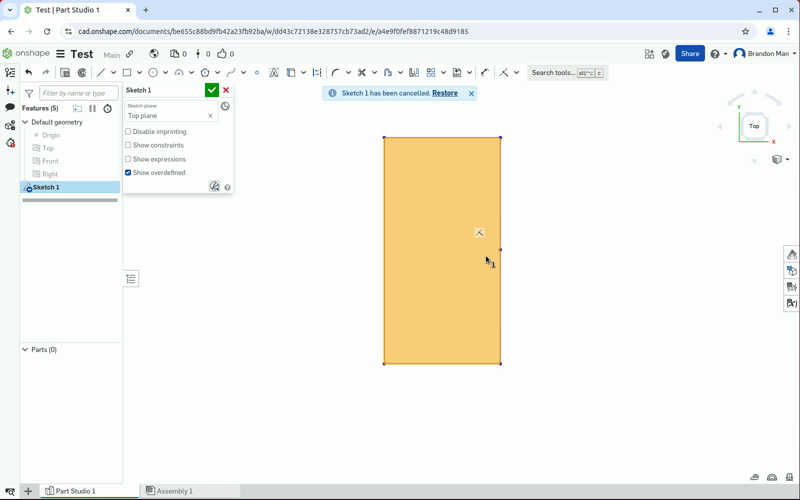
scroll(-6)
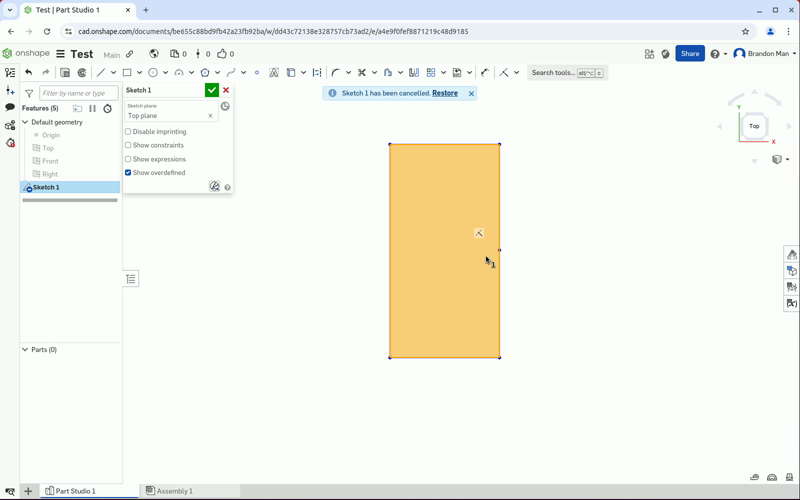
scroll(-6)
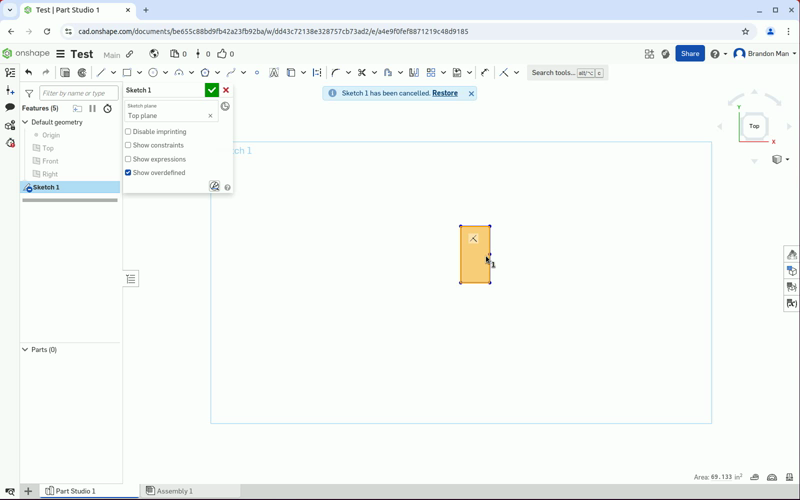
mouse_move(73, 352)
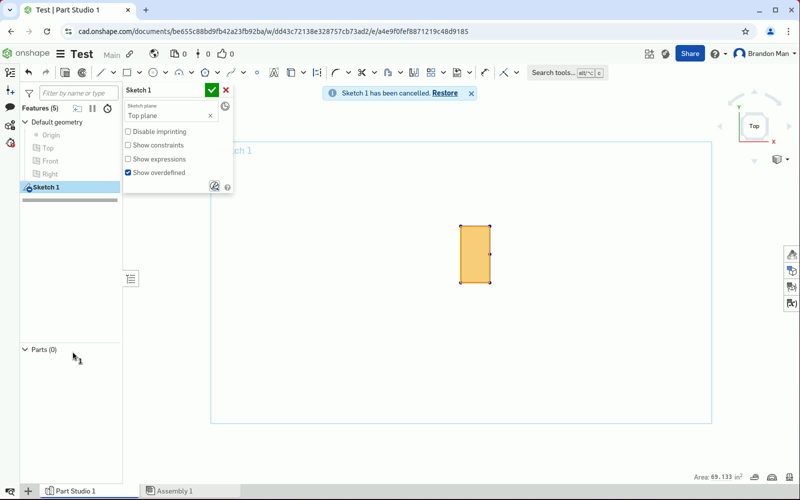
key(shift+y)
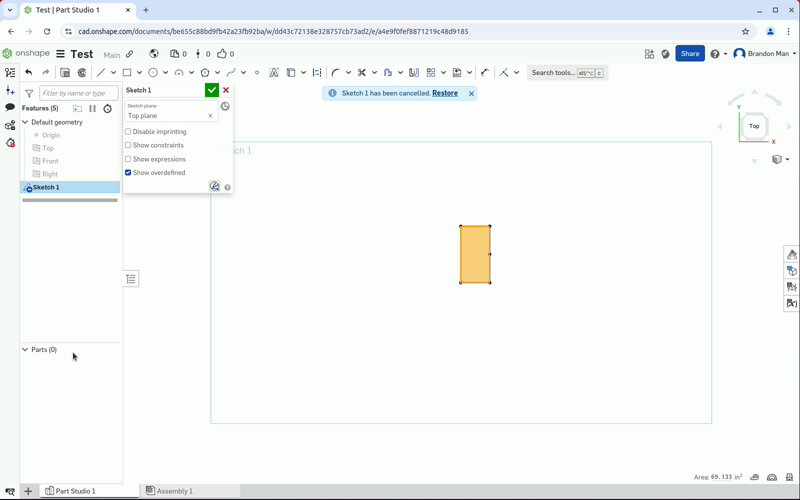
key(shift+e)
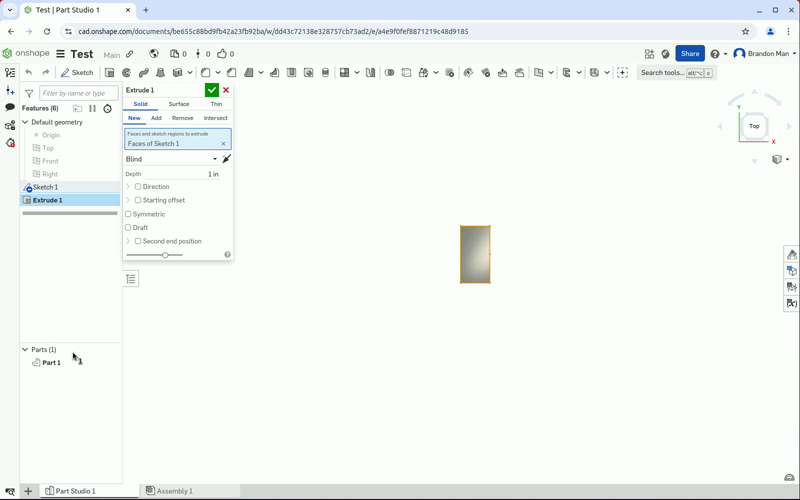
mouse_move(143, 106)
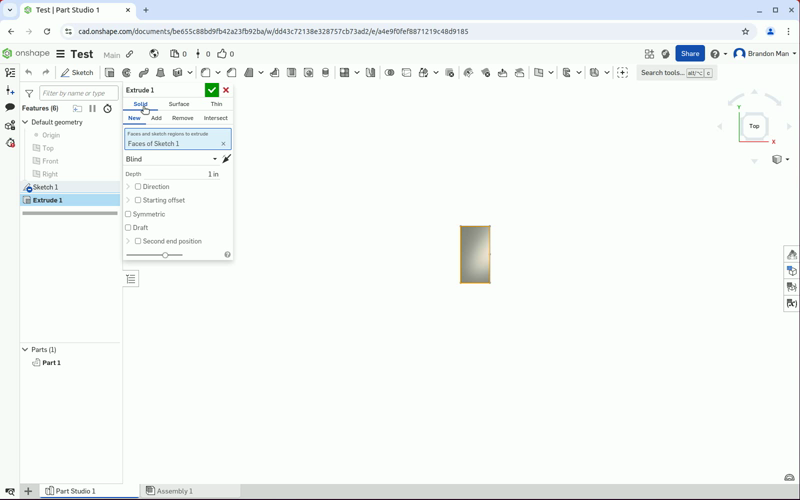
click(143, 106)
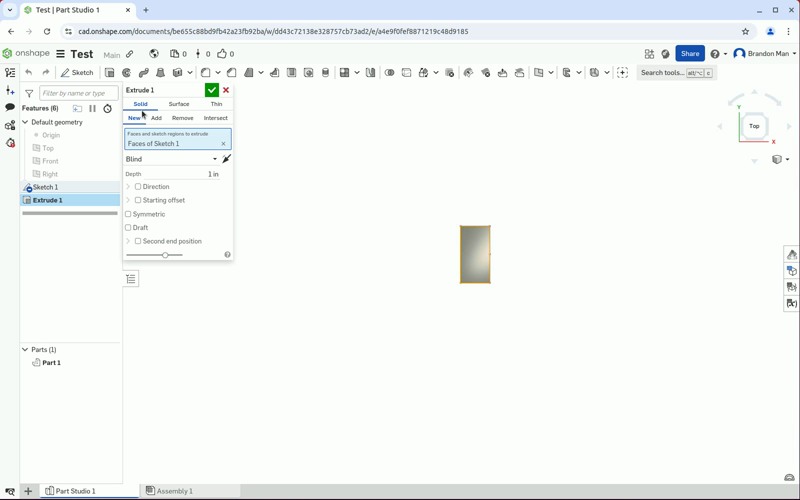
mouse_move(137, 120)
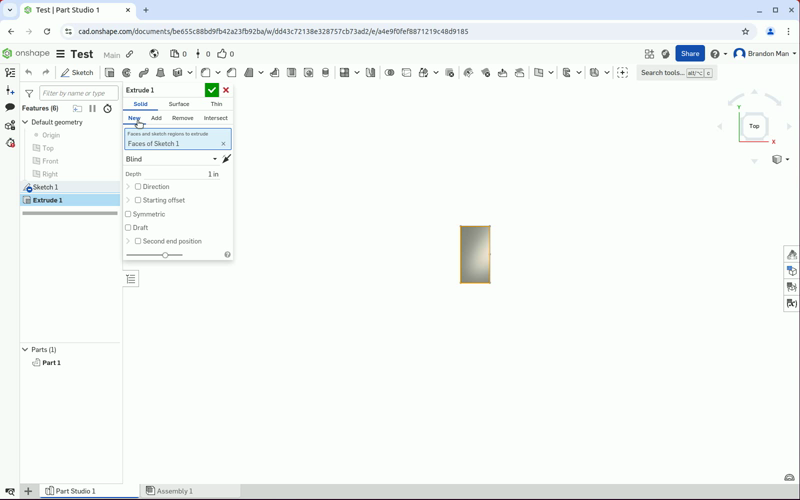
click(137, 120)
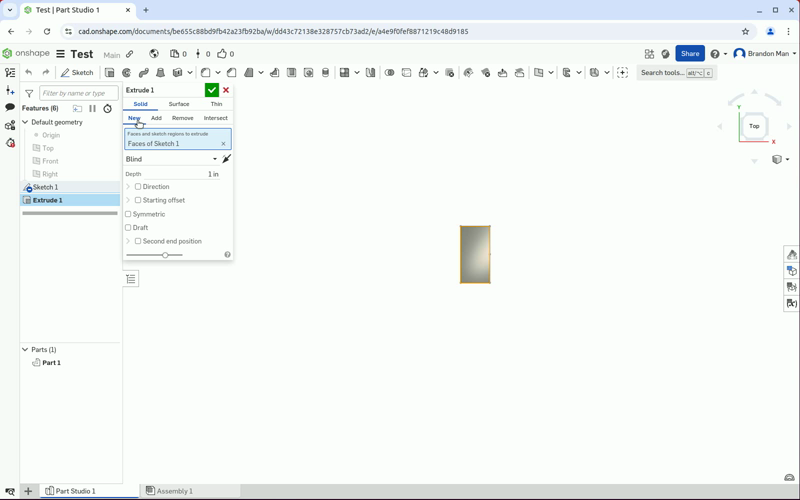
key(tab, 4)
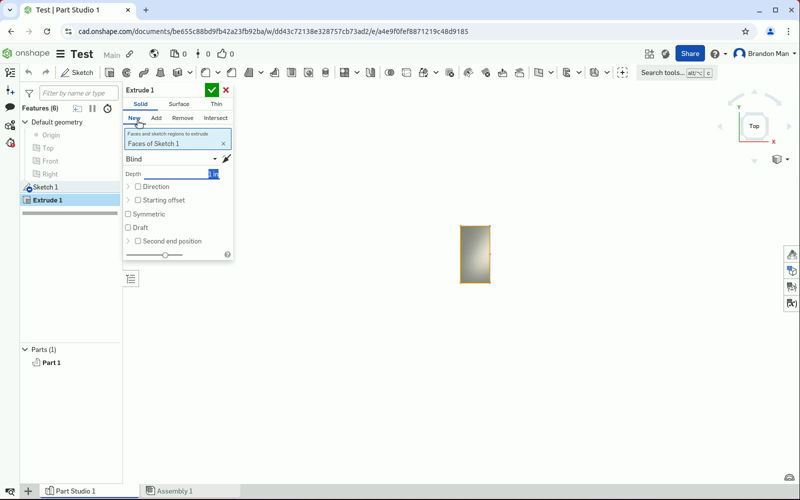
text(19.257)
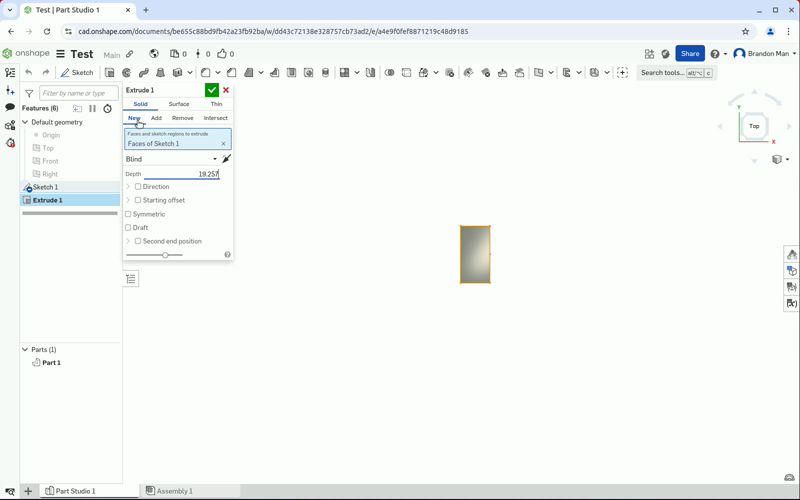
key(enter)
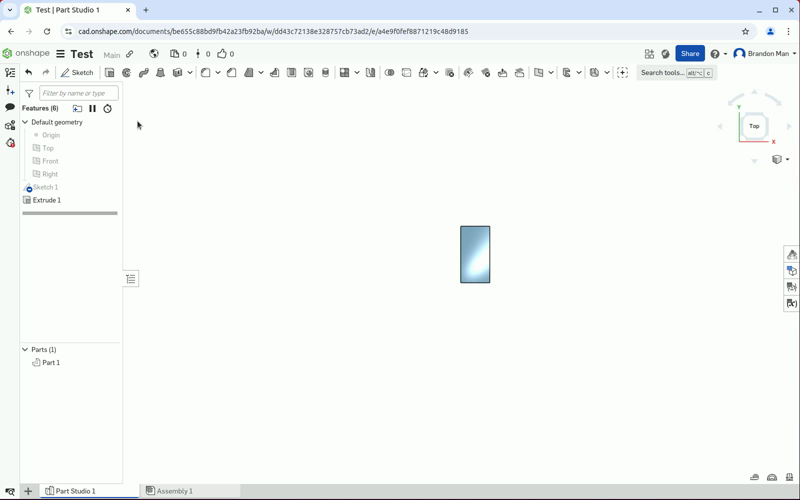
key(shift+h)
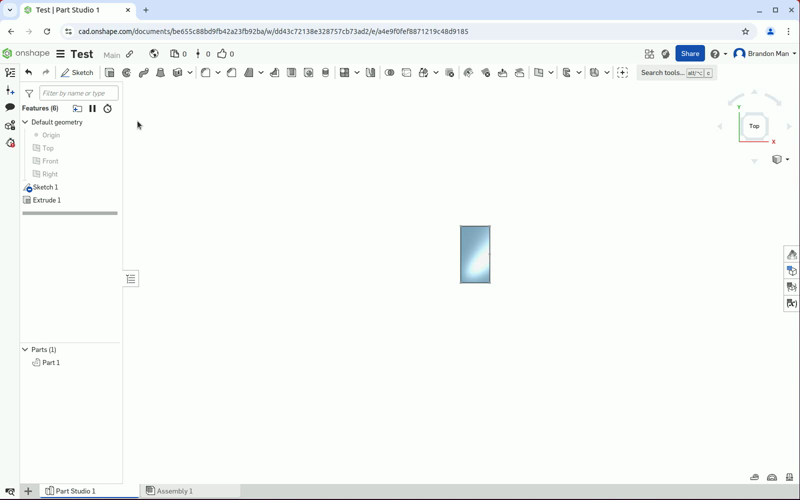
key(shift+h)
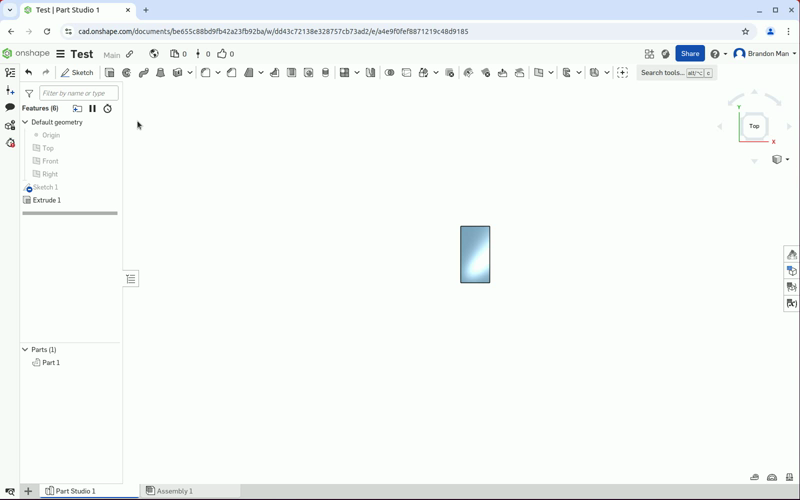
mouse_move(73, 189)
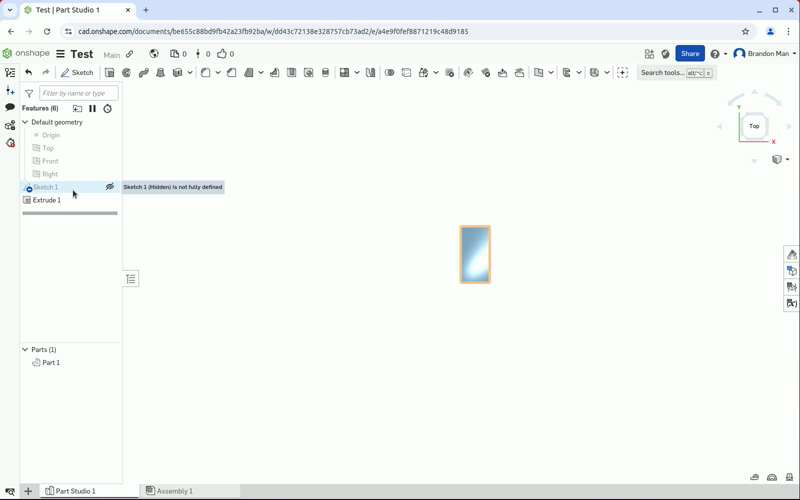
click(73, 189)
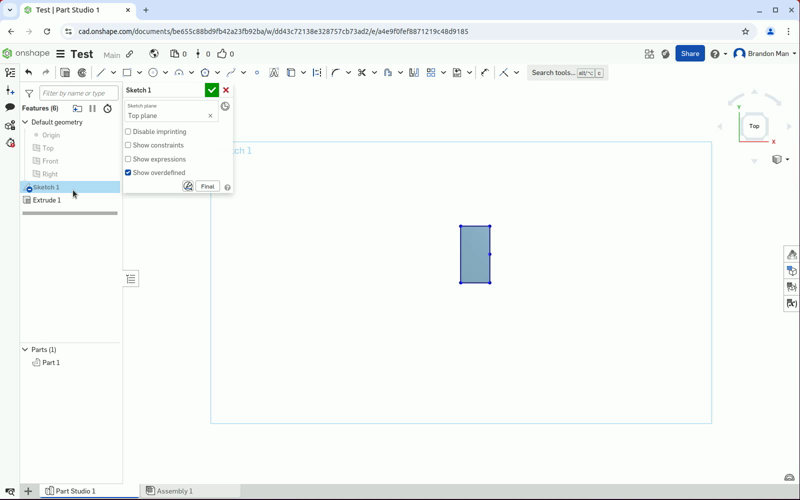
mouse_move(229, 92)
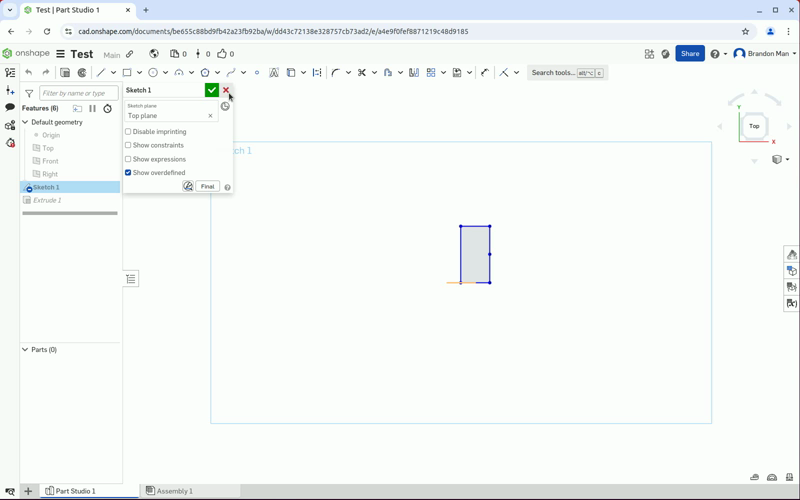
click(229, 92)
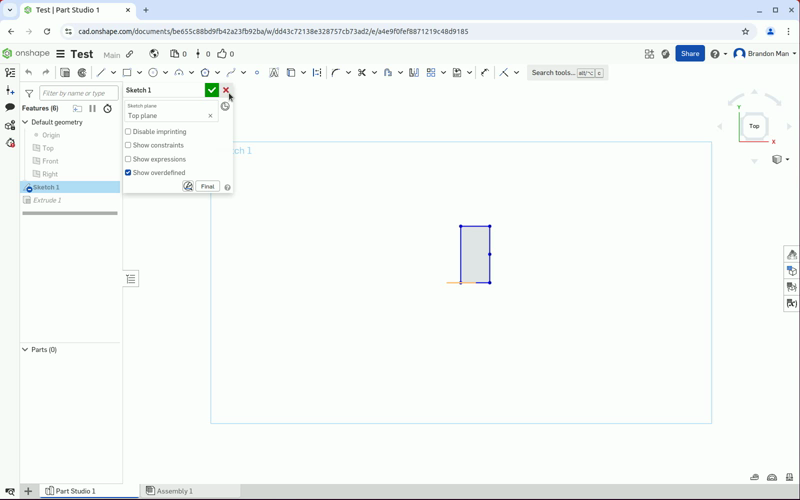
key(shift+s)
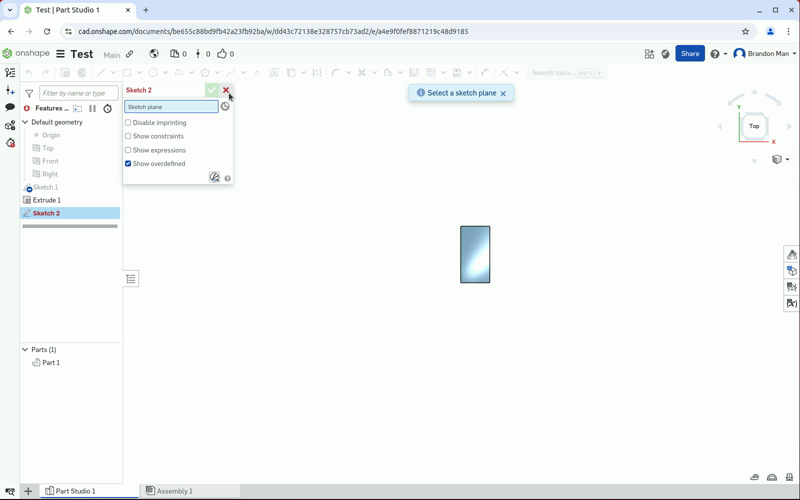
mouse_move(73, 150)
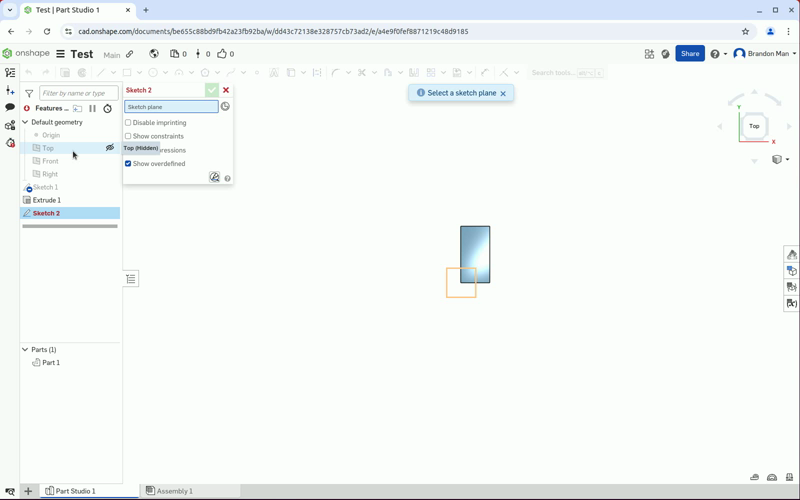
click(73, 150)
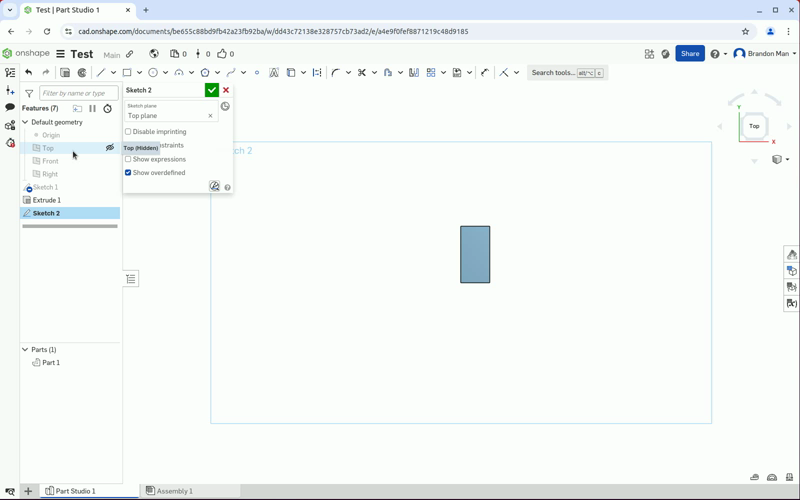
mouse_move(73, 352)
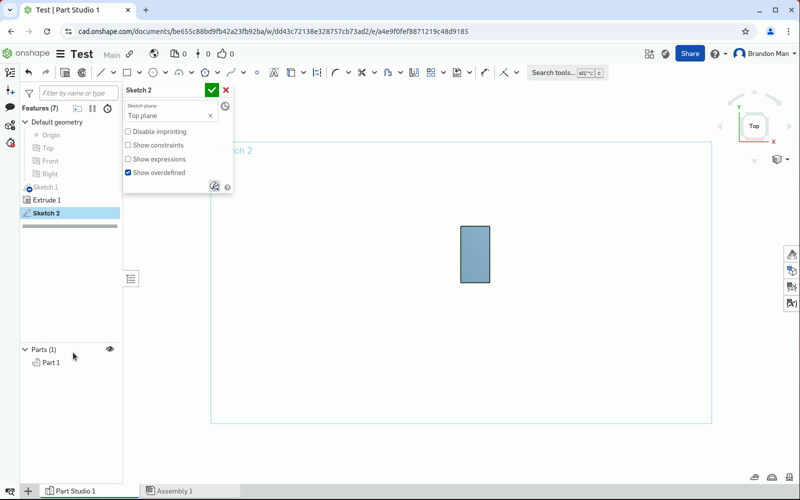
key(y)
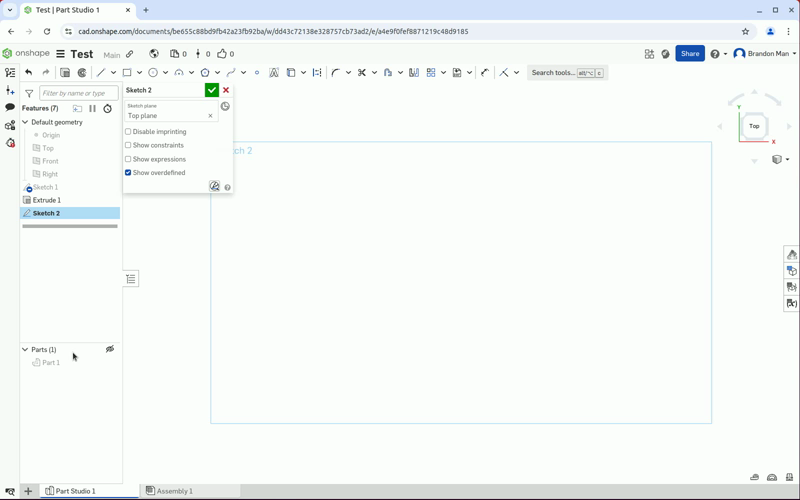
key(l)
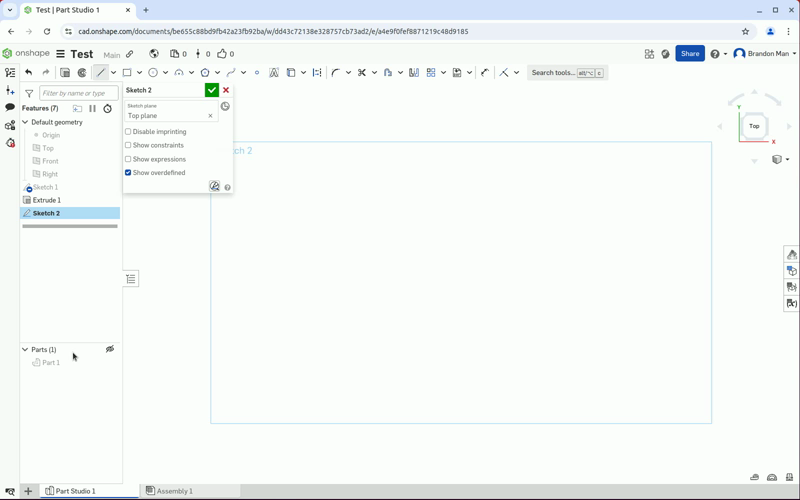
key_down(shift)
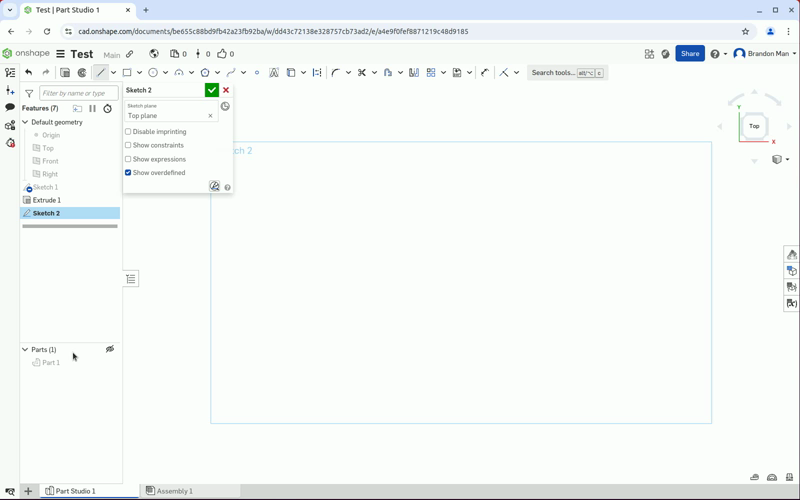
mouse_move(545, 282)
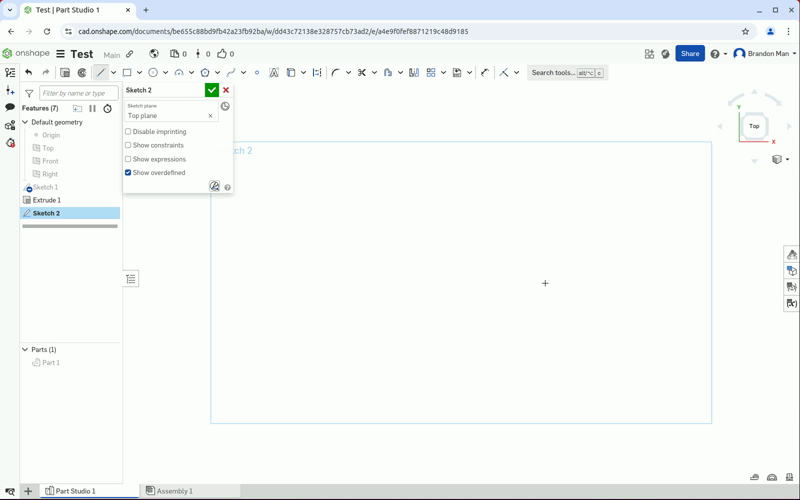
click(545, 282)
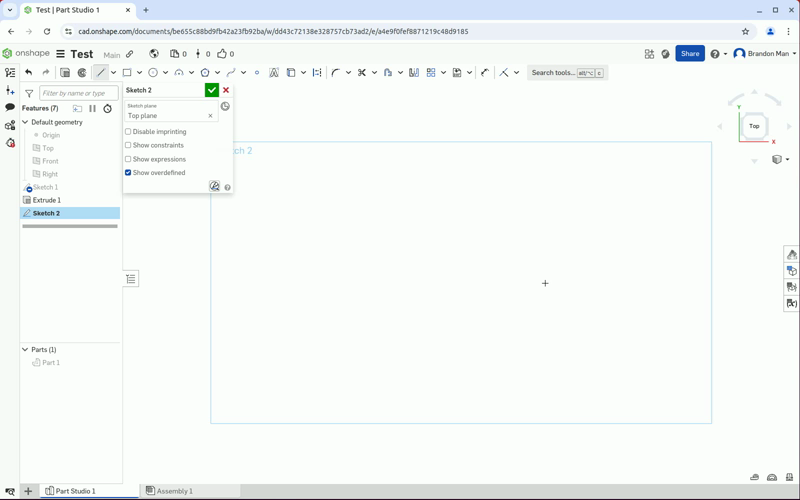
key_up(shift)
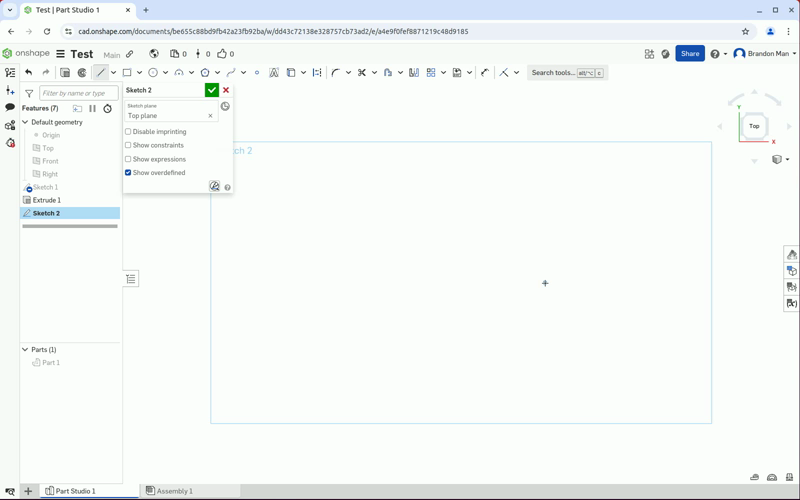
key_down(shift)
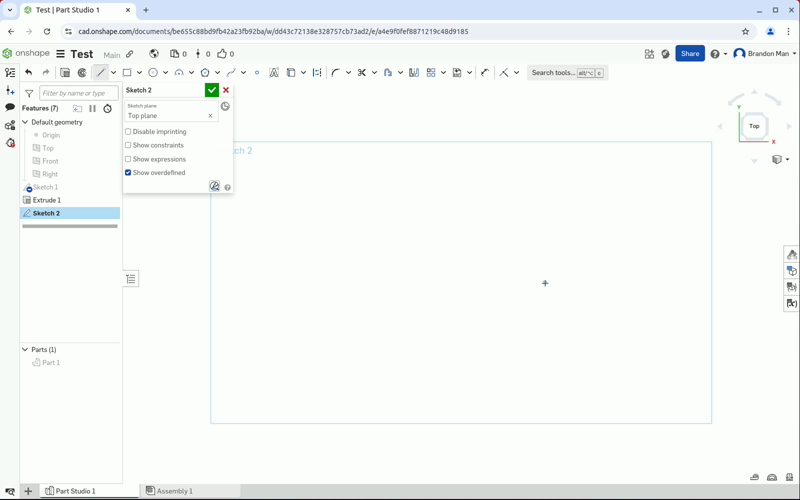
mouse_move(575, 282)
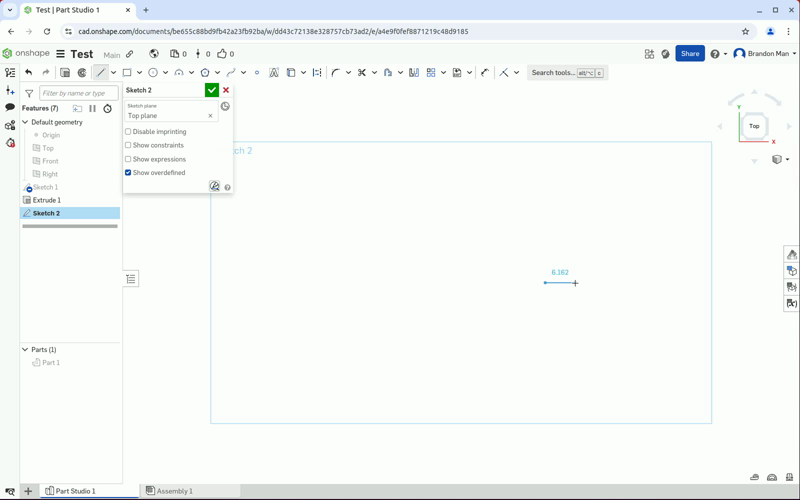
mouse_move(573, 282)
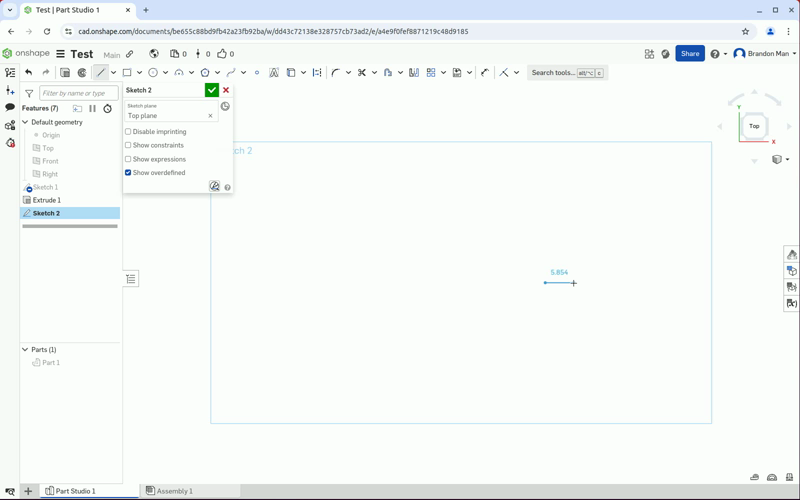
click(573, 282)
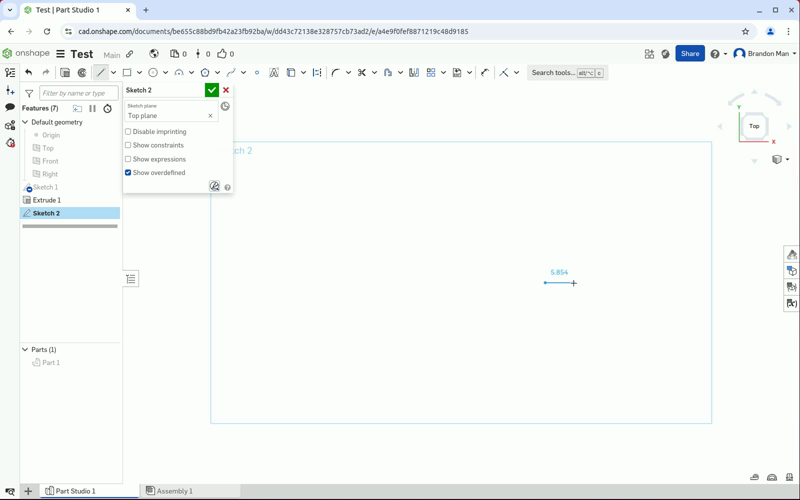
key_up(shift)
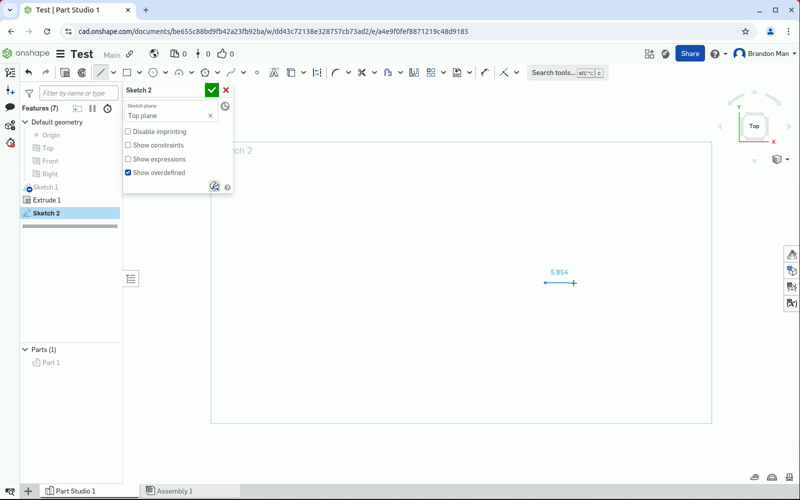
key_down(shift)
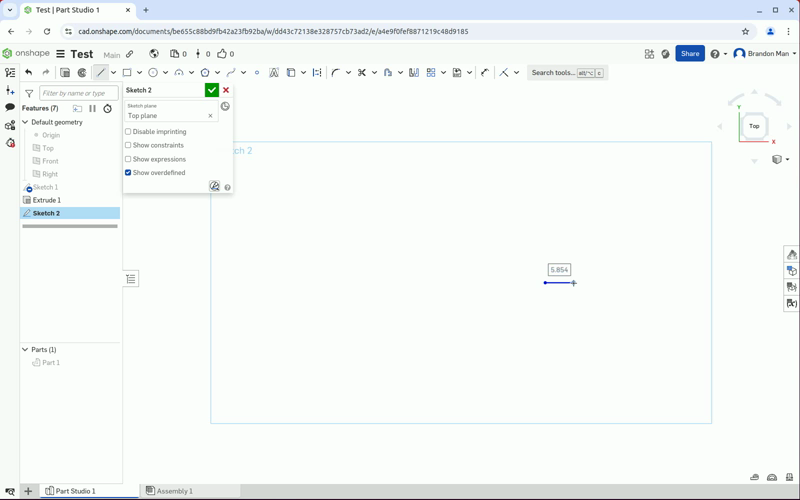
mouse_move(589, 282)
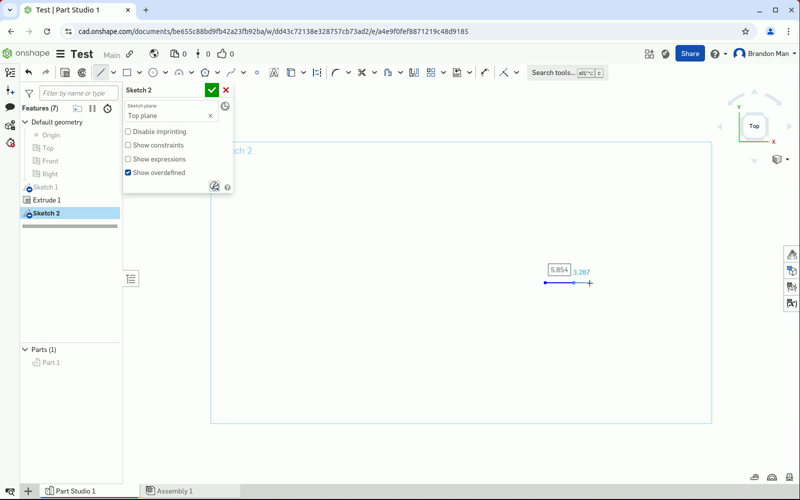
mouse_move(573, 226)
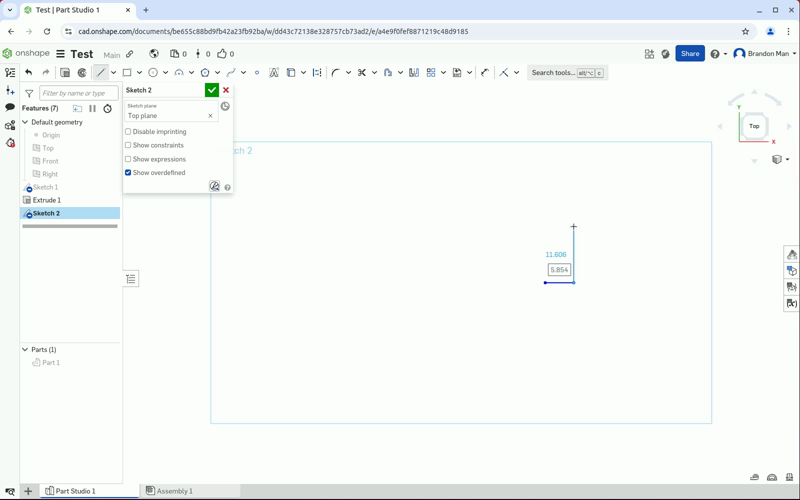
click(573, 226)
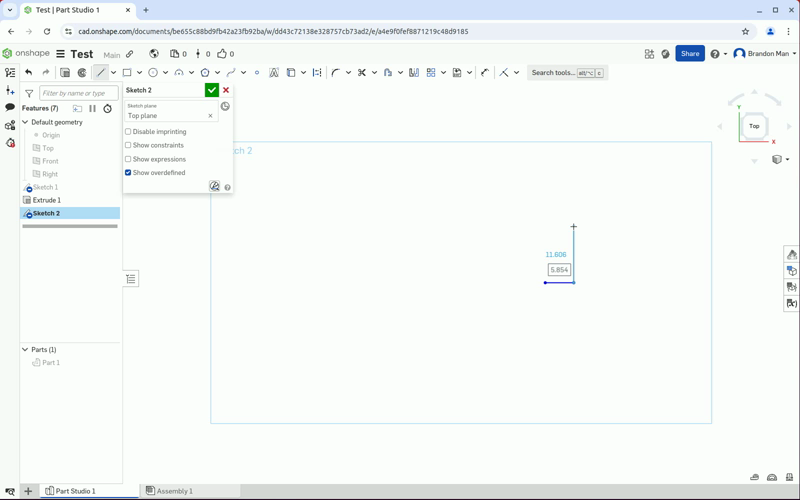
key_up(shift)
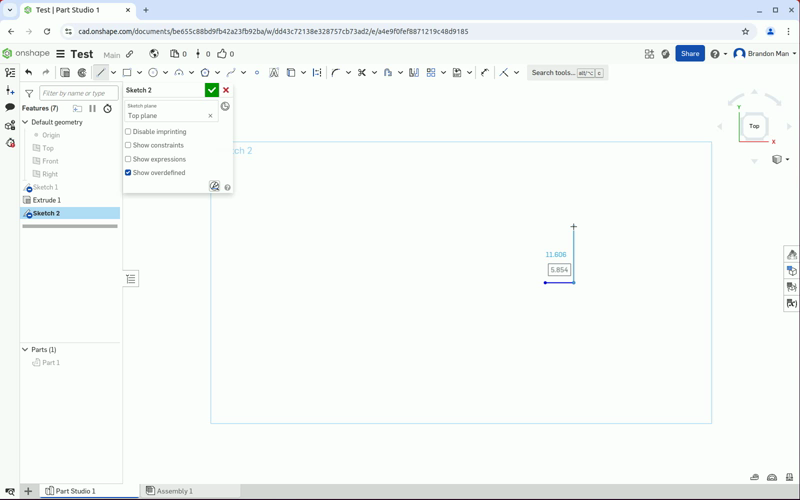
key_down(shift)
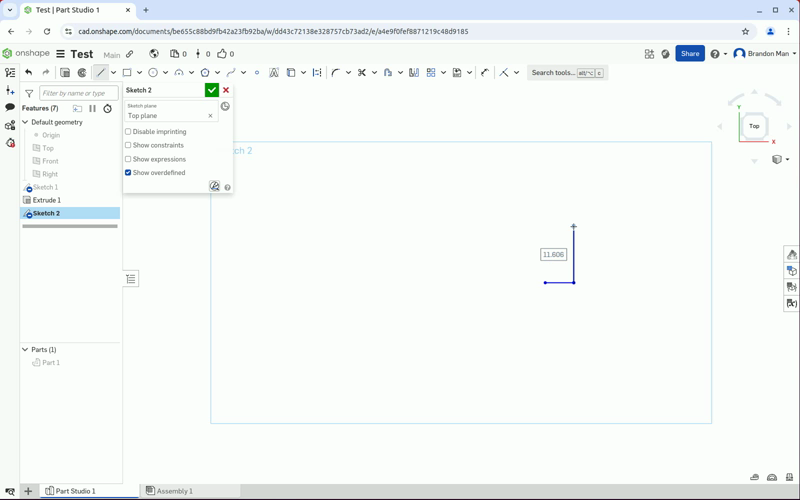
mouse_move(589, 226)
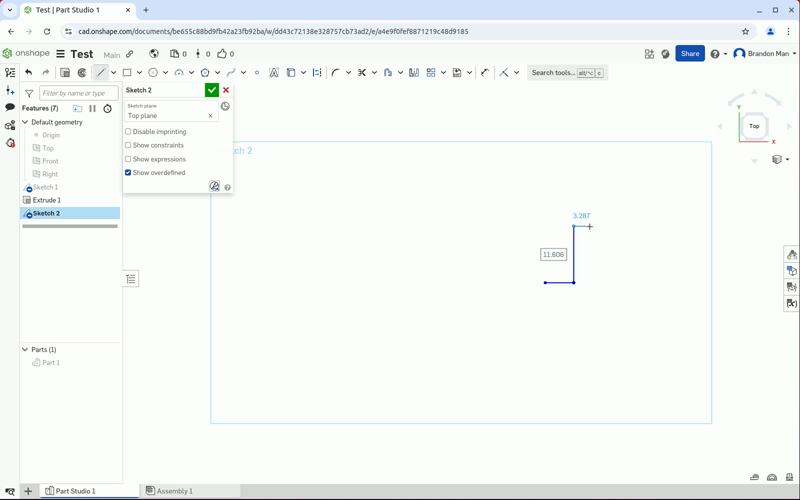
mouse_move(545, 226)
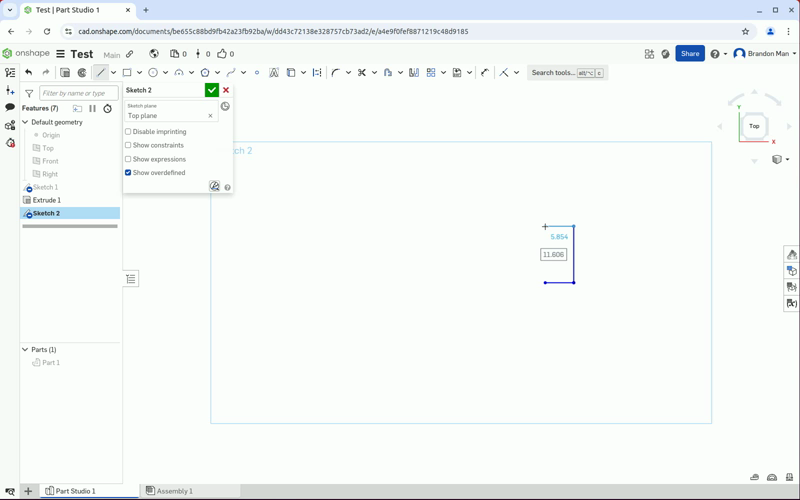
click(545, 226)
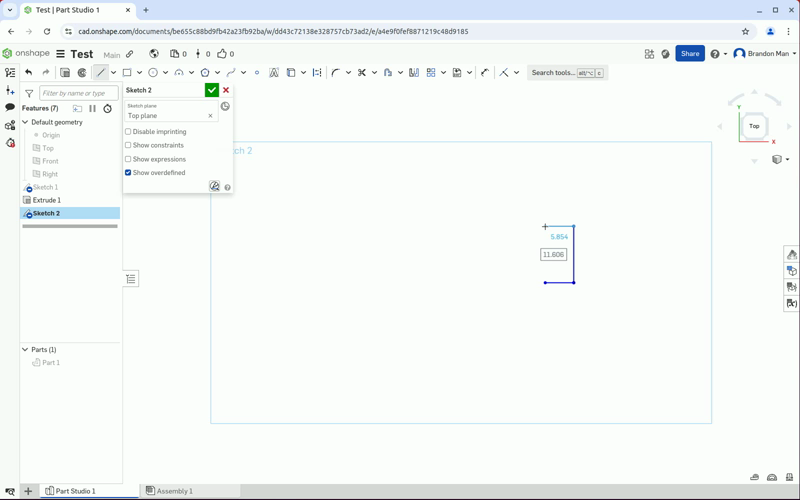
key_up(shift)
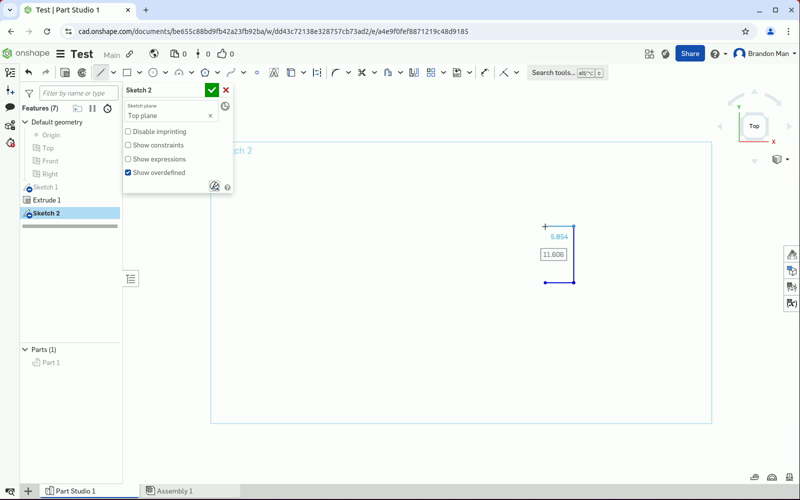
key_down(shift)
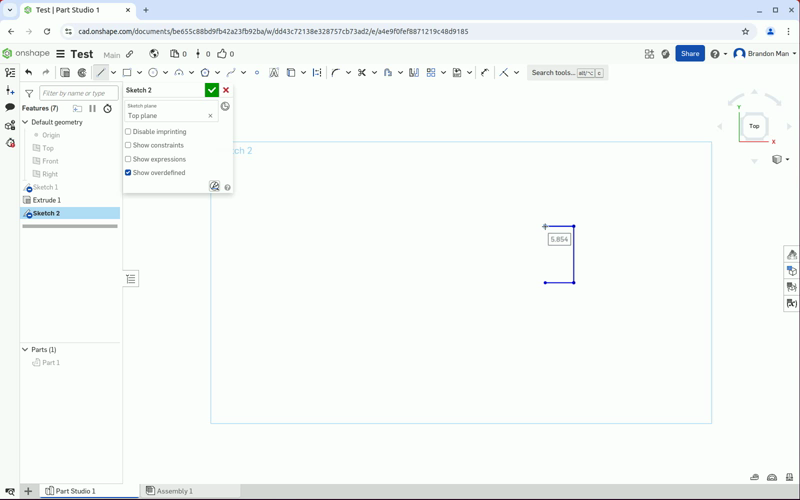
mouse_move(575, 226)
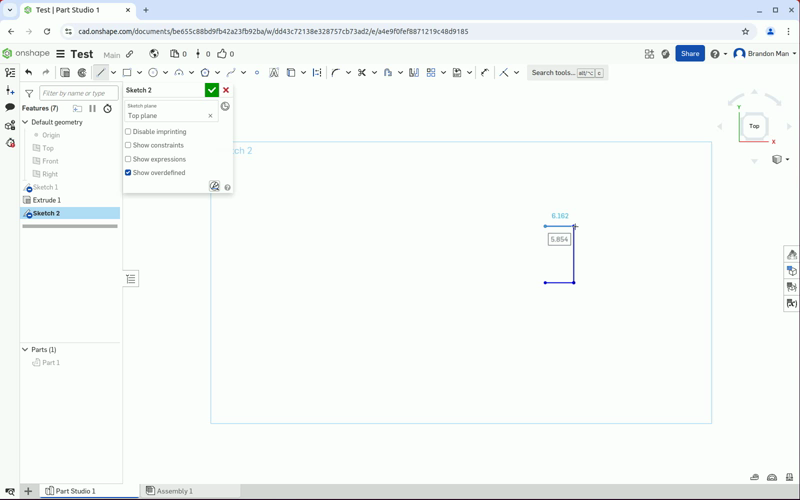
mouse_move(545, 254)
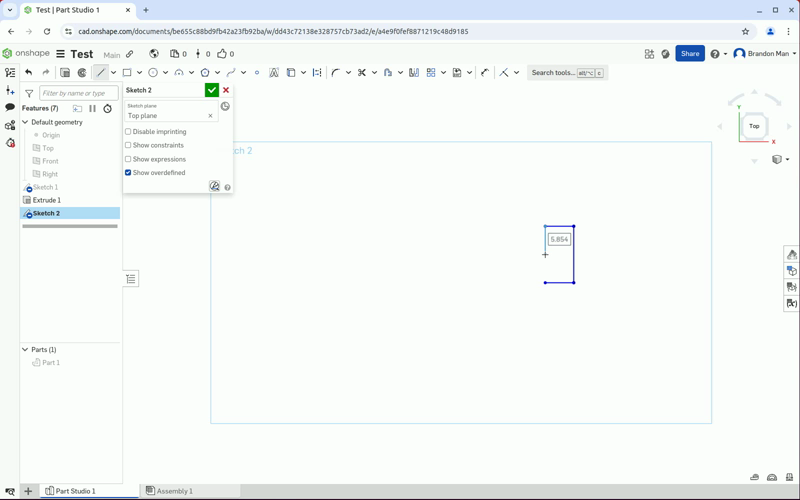
click(545, 254)
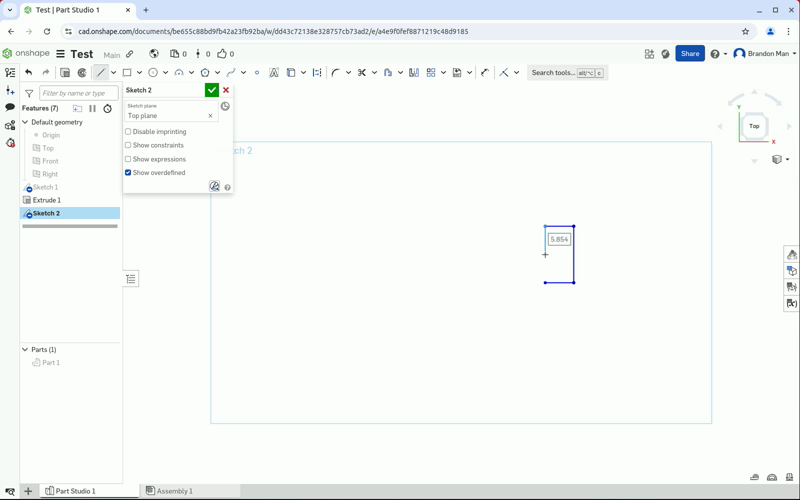
key_up(shift)
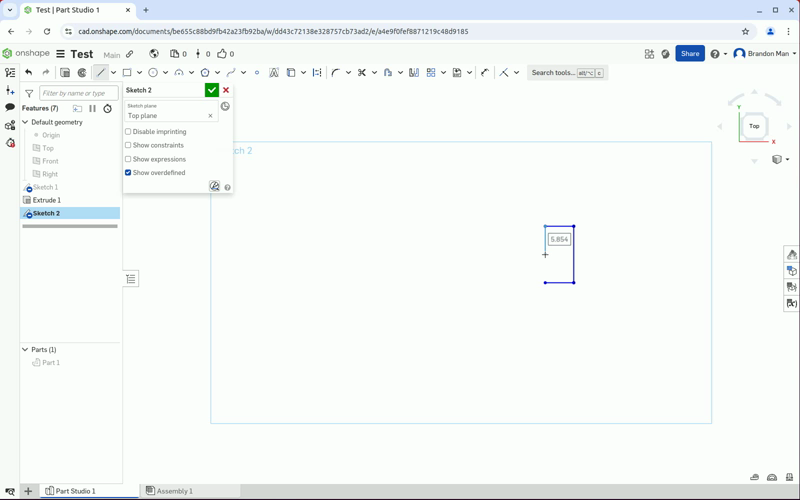
mouse_move(575, 254)
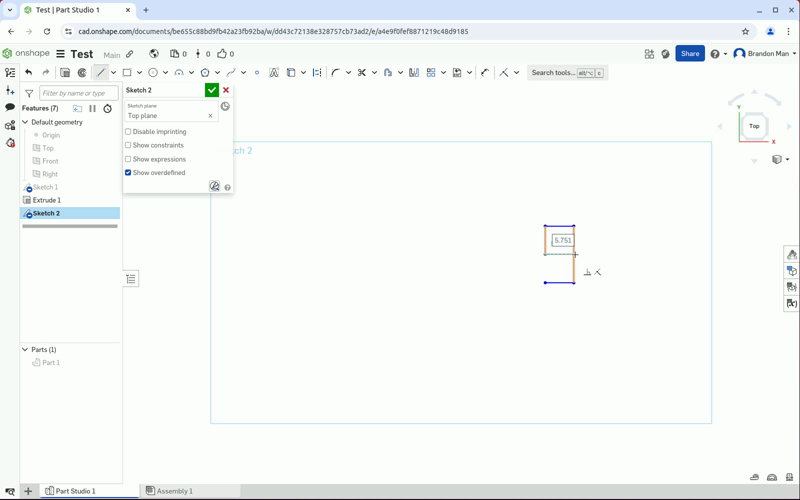
key_down(shift)
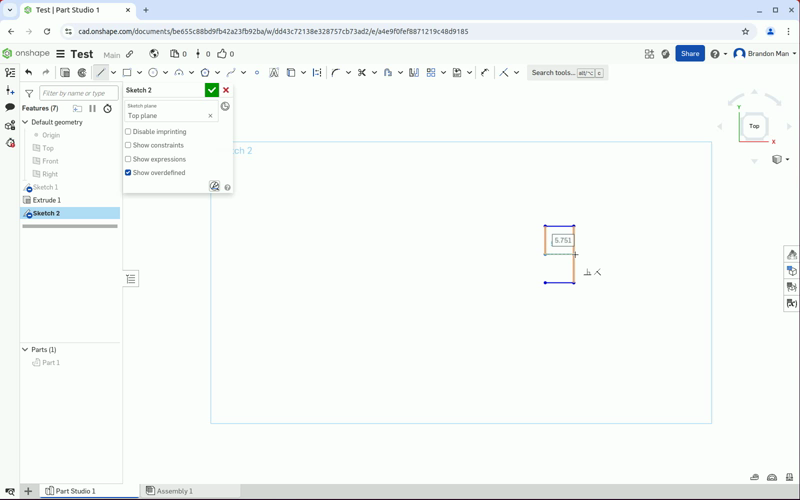
mouse_move(545, 282)
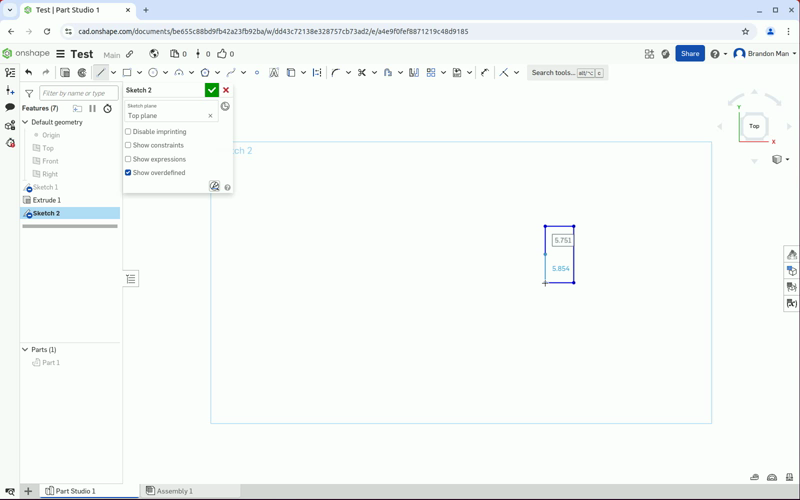
key_up(shift)
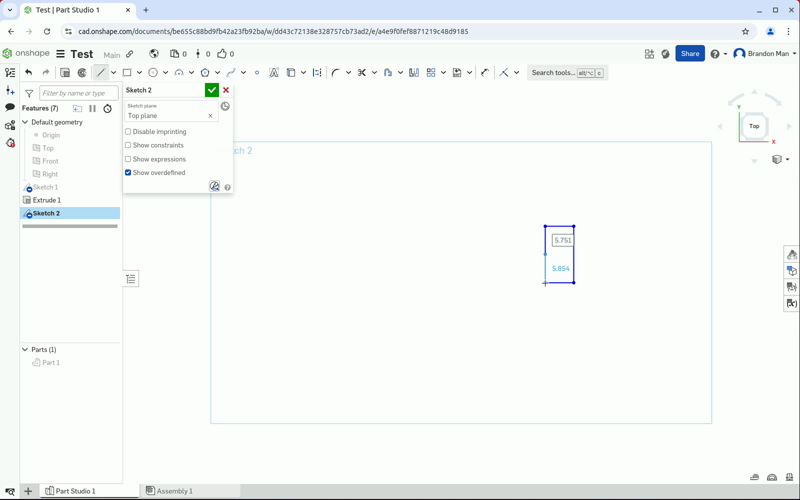
click(545, 282)
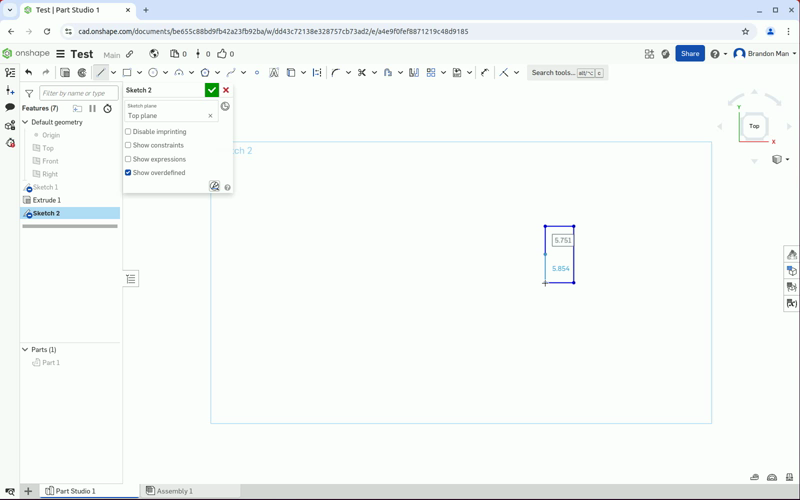
key(esc)
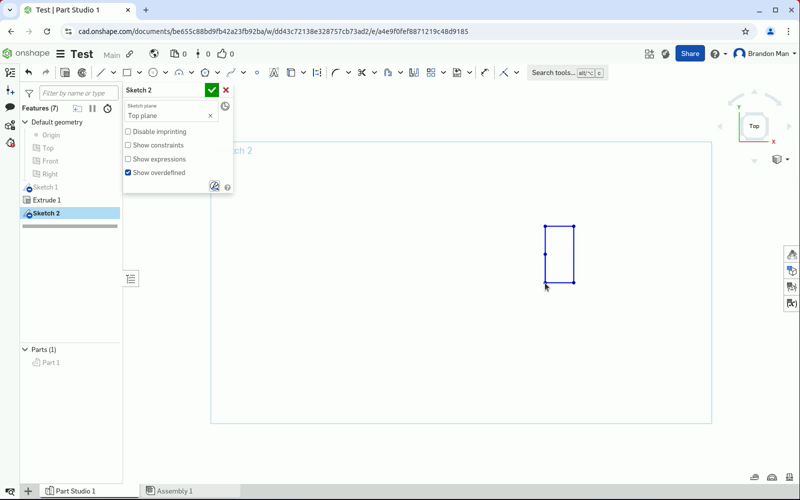
mouse_move(549, 231)
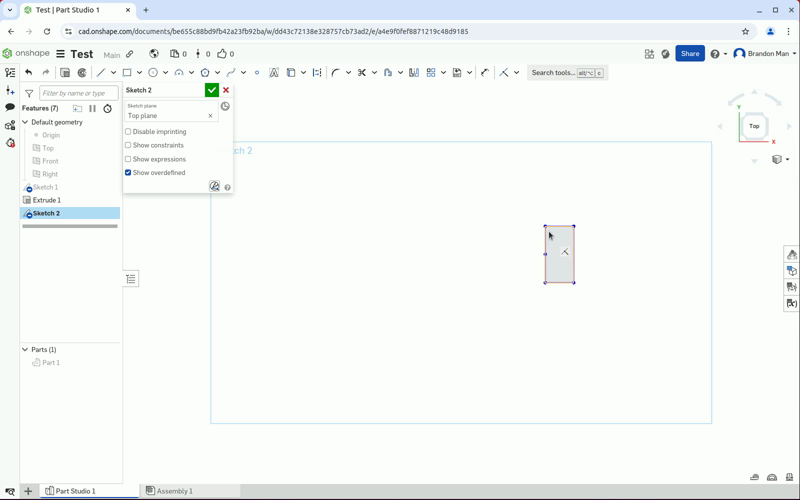
scroll(6)
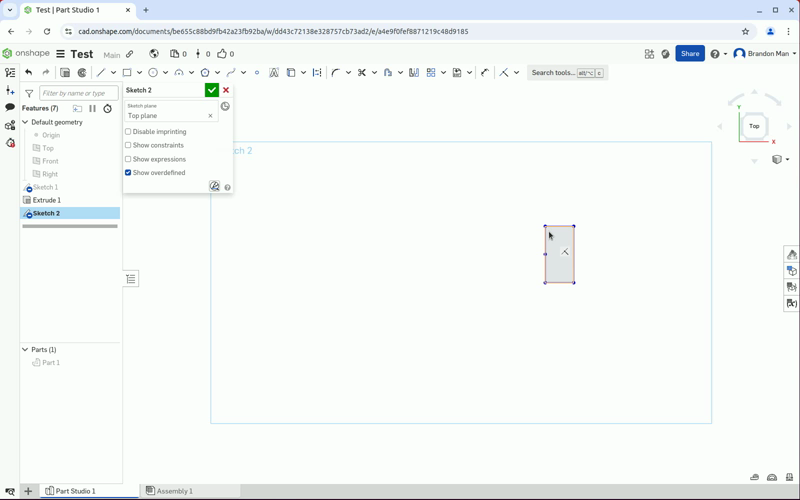
scroll(6)
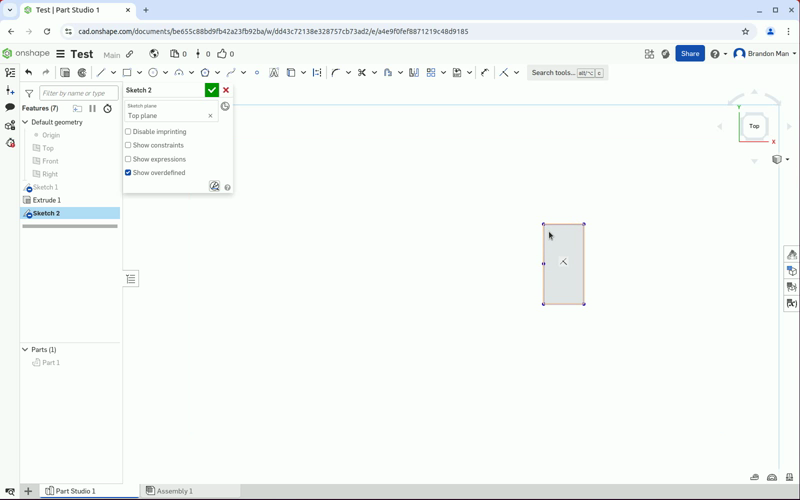
scroll(6)
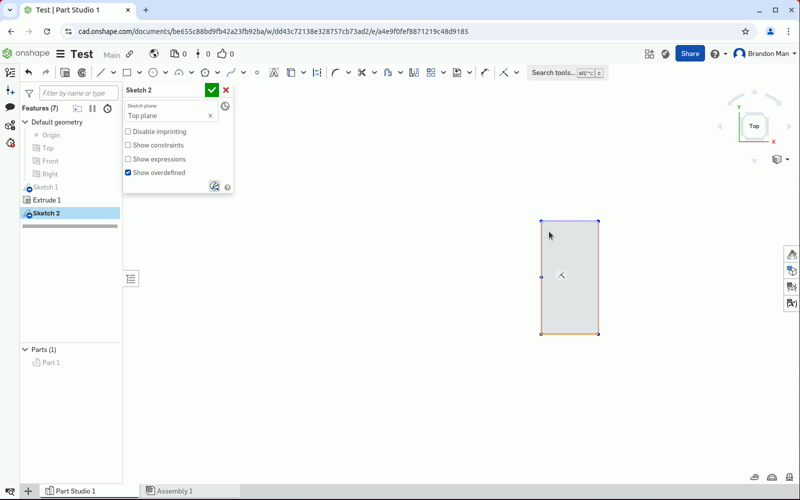
scroll(6)
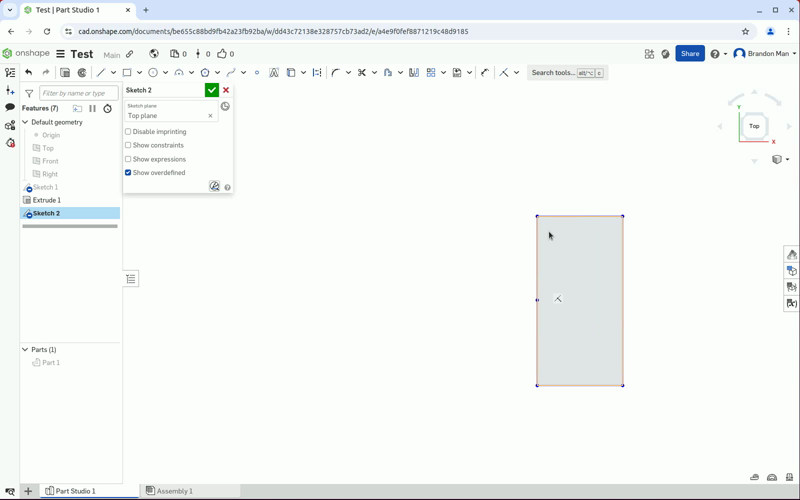
scroll(6)
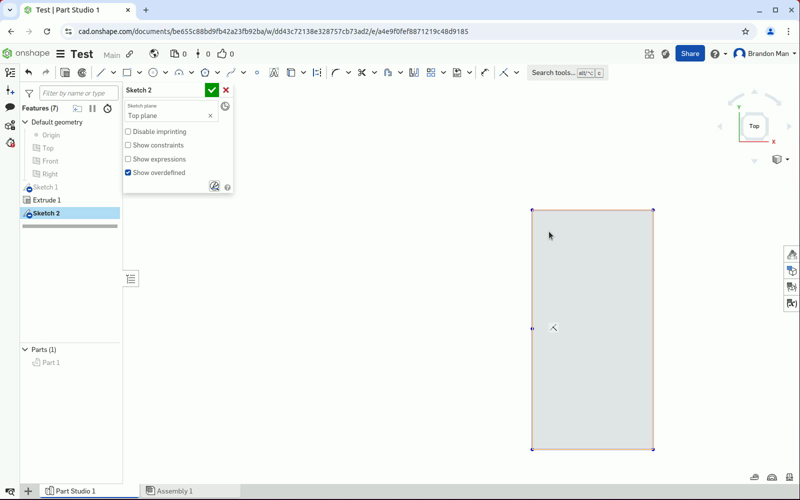
scroll(6)
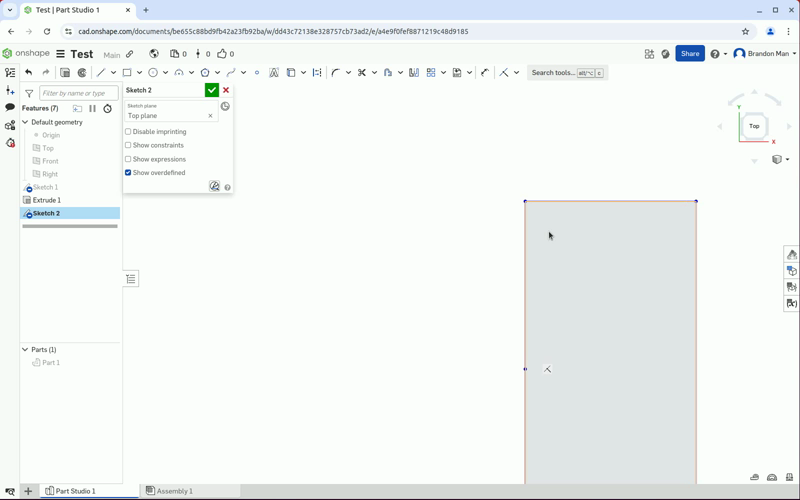
scroll(6)
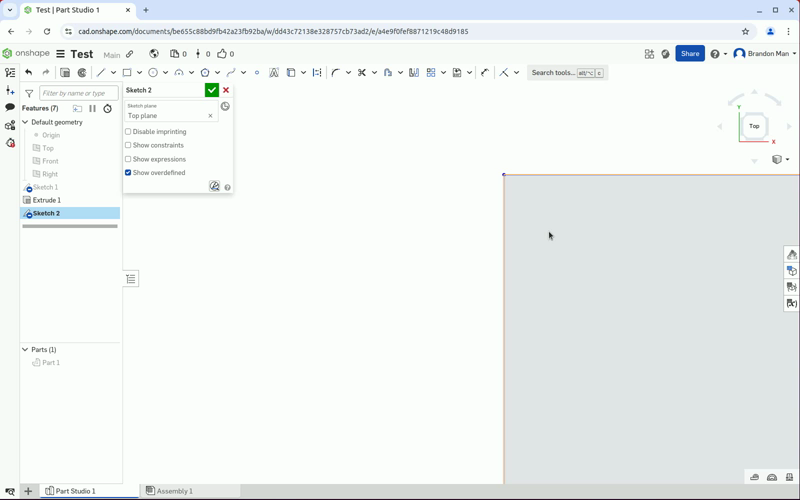
click(549, 231)
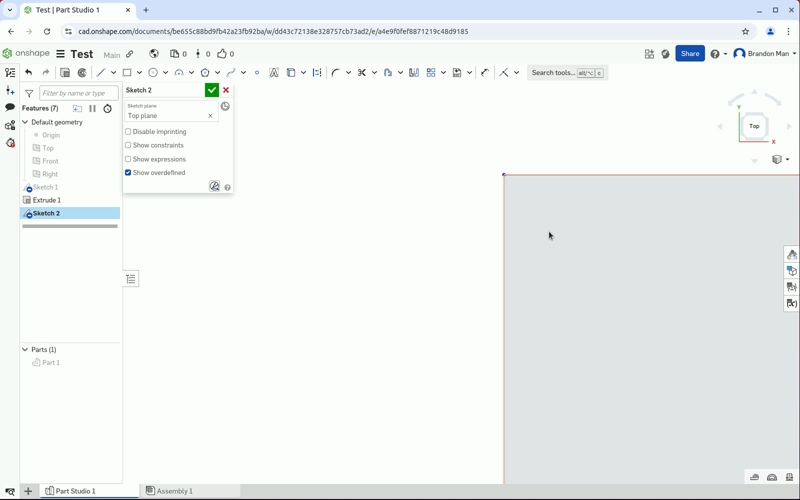
scroll(-6)
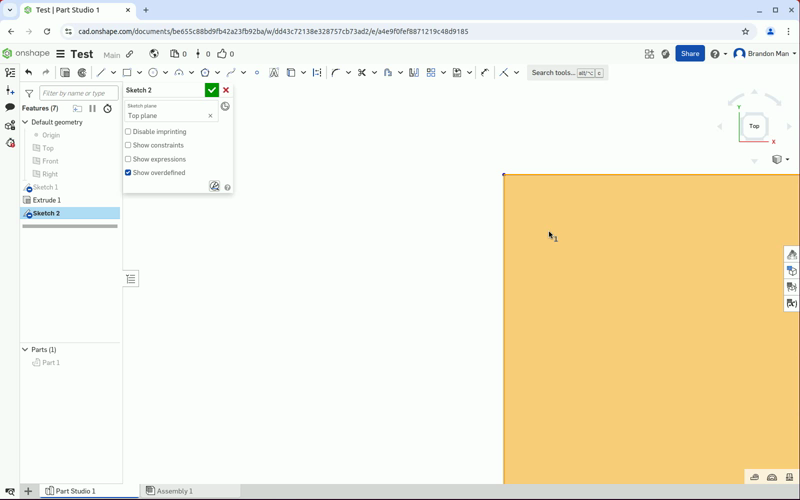
scroll(-6)
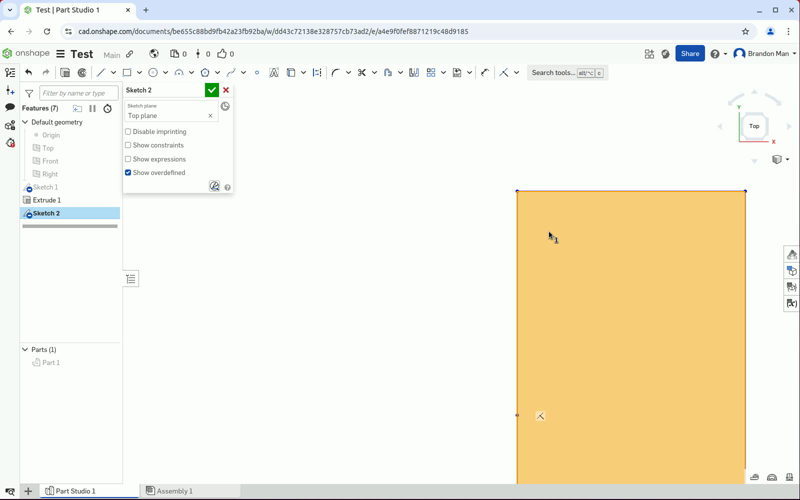
scroll(-6)
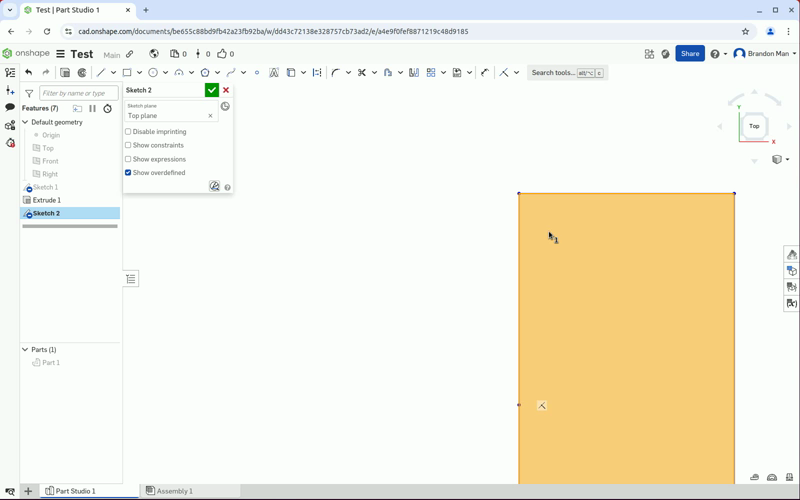
scroll(-6)
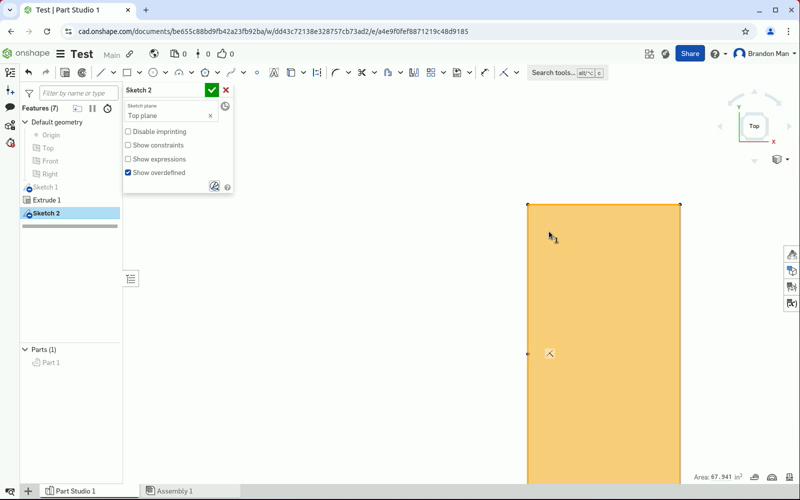
scroll(-6)
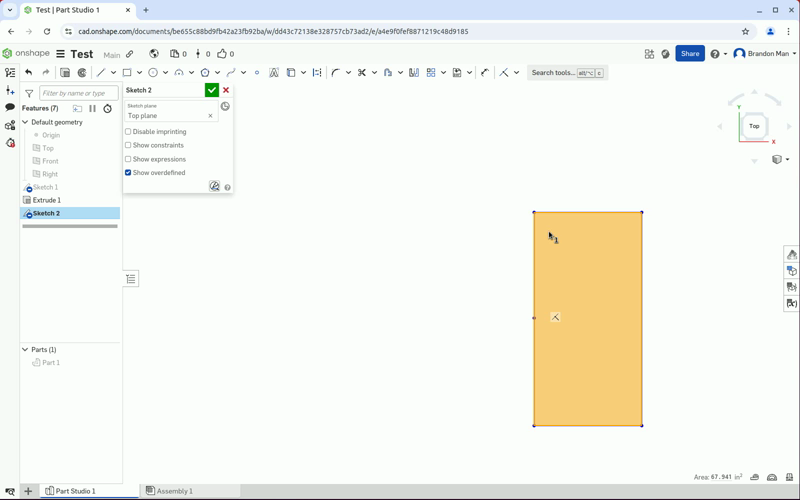
scroll(-6)
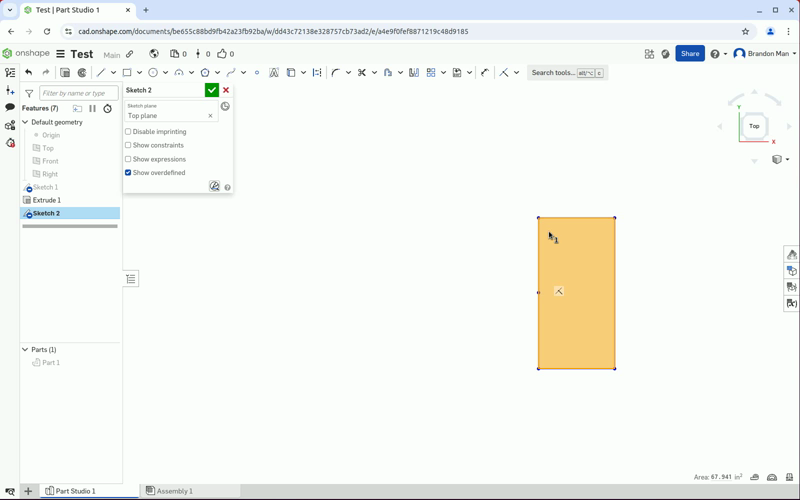
scroll(-6)
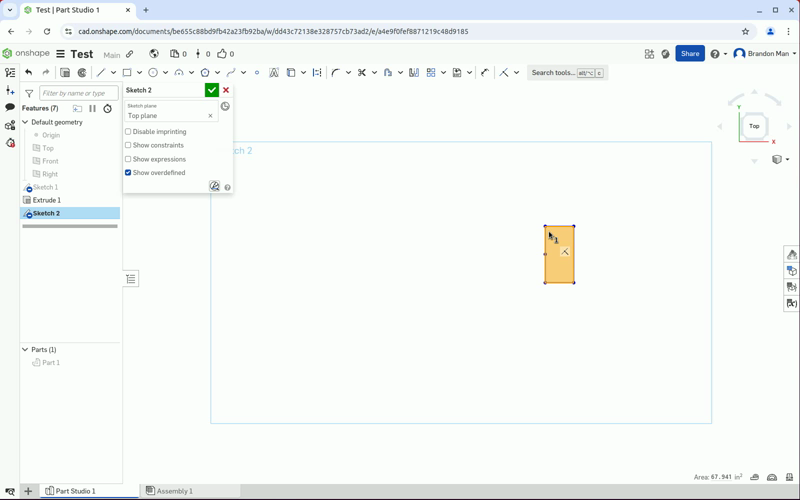
mouse_move(73, 352)
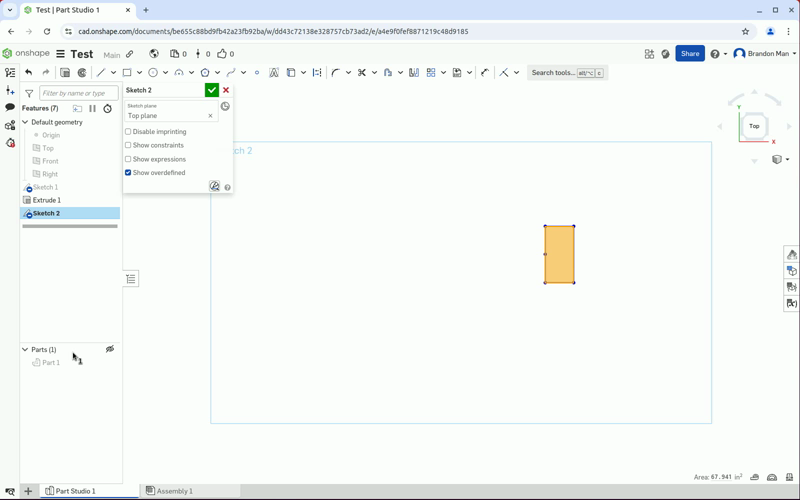
key(shift+y)
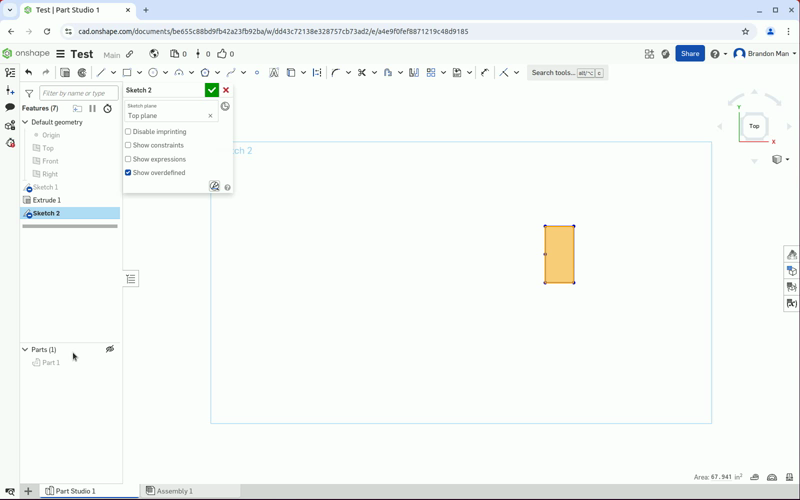
key(shift+e)
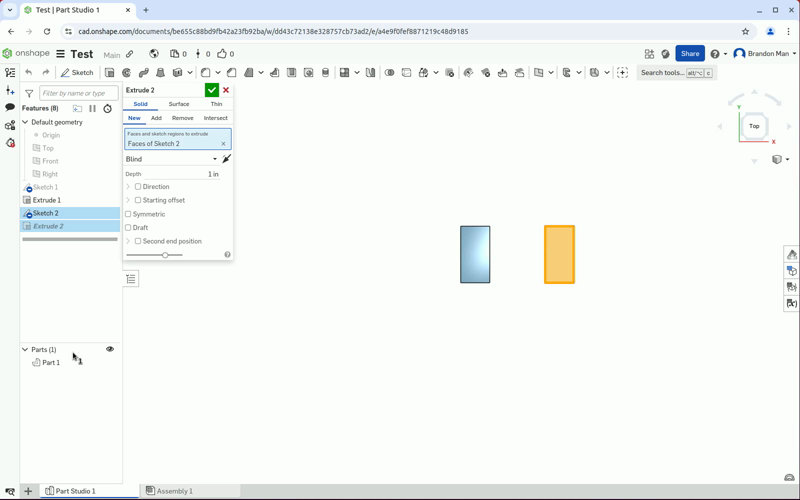
mouse_move(143, 106)
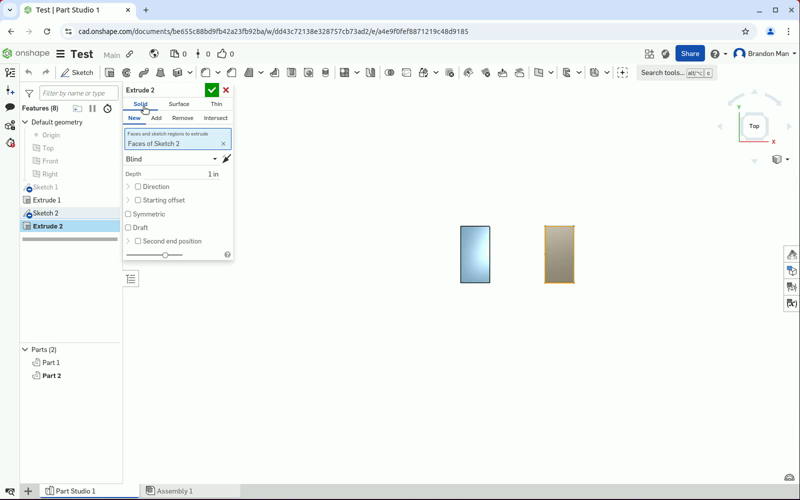
click(143, 106)
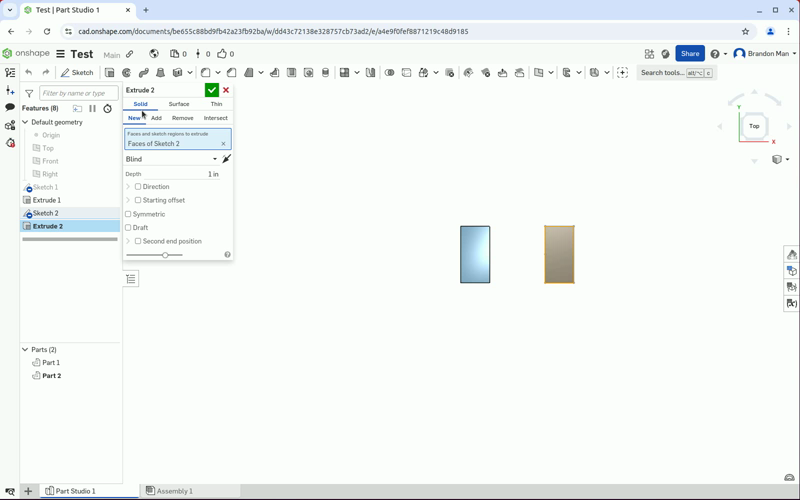
mouse_move(137, 120)
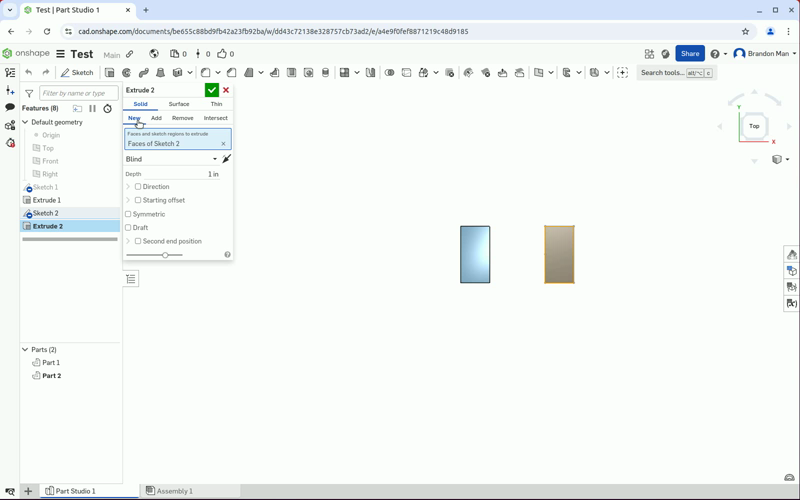
click(137, 120)
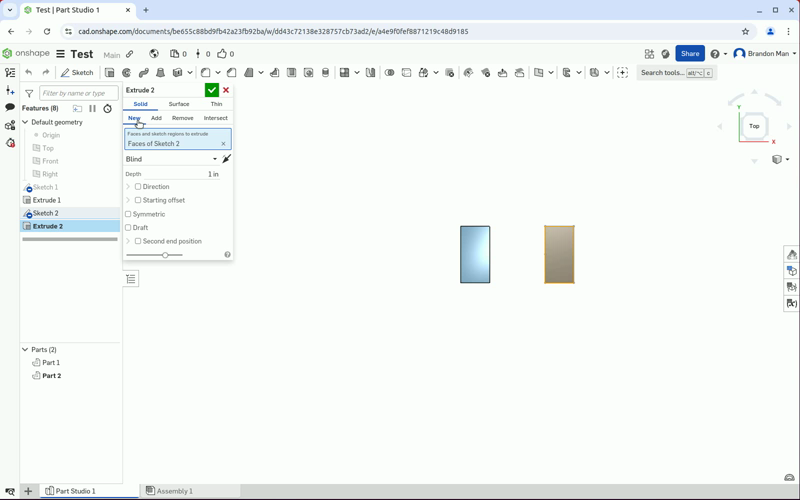
key(tab, 4)
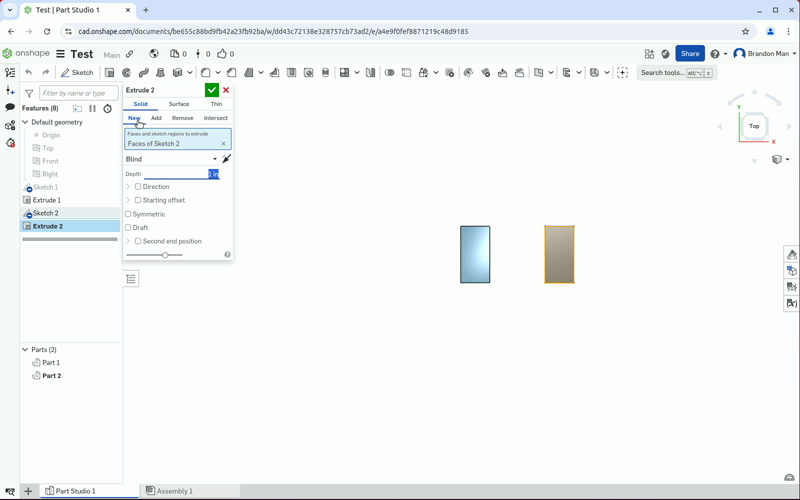
text(19.257)
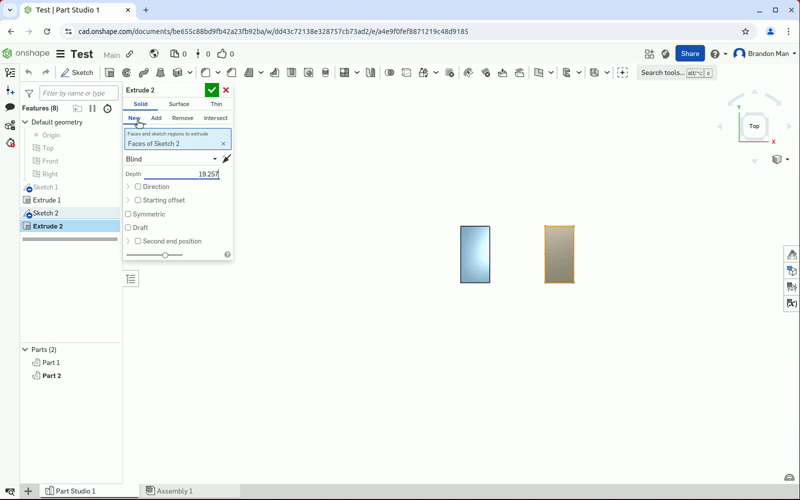
key(enter)
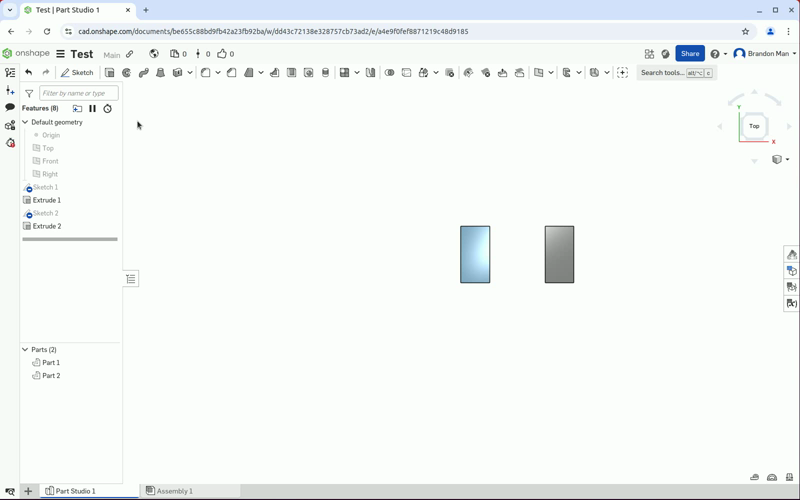
key(shift+h)
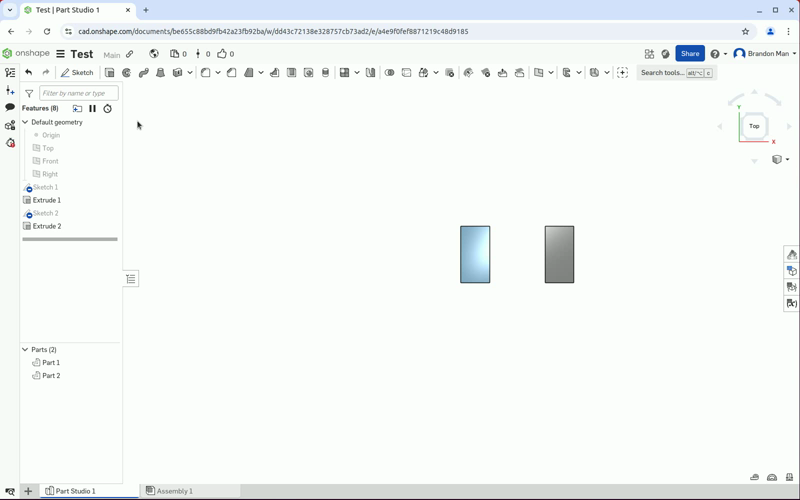
key(shift+h)
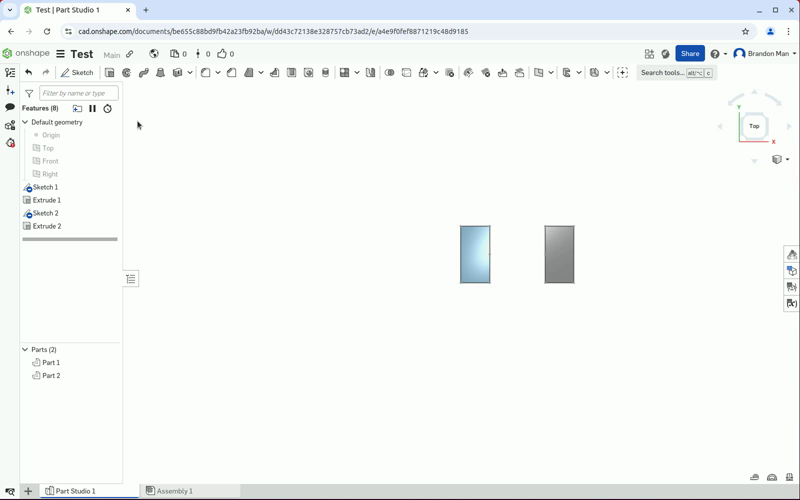
key(shift+7)
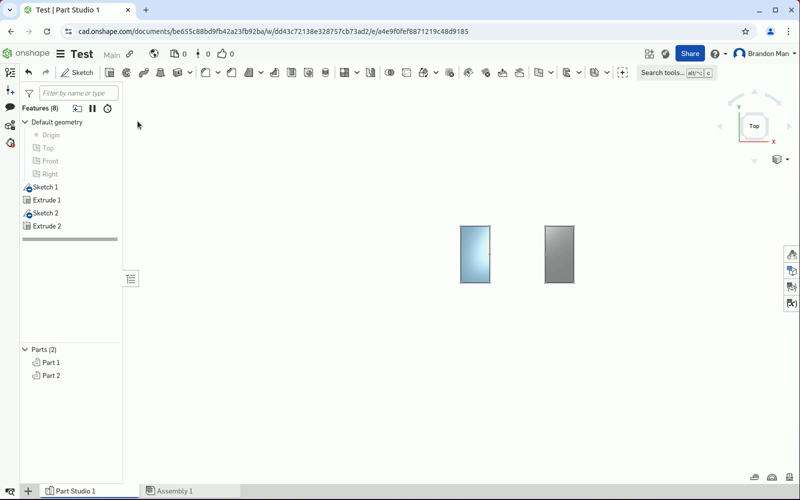
key(up, 3)
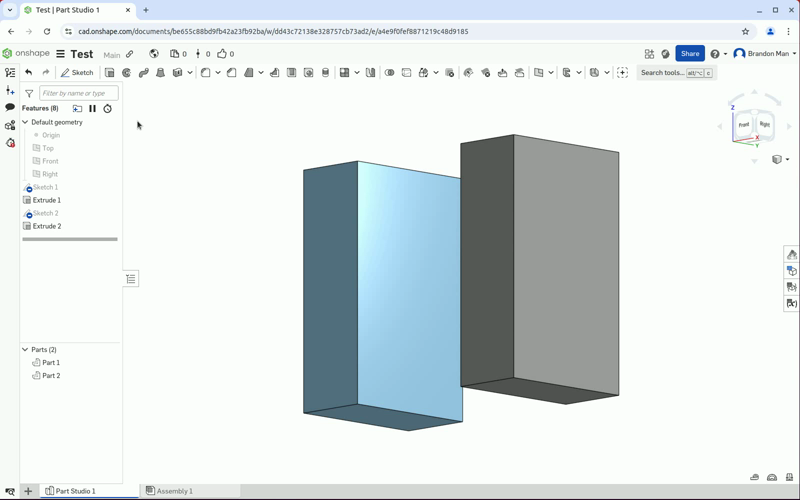
key(left, 3)
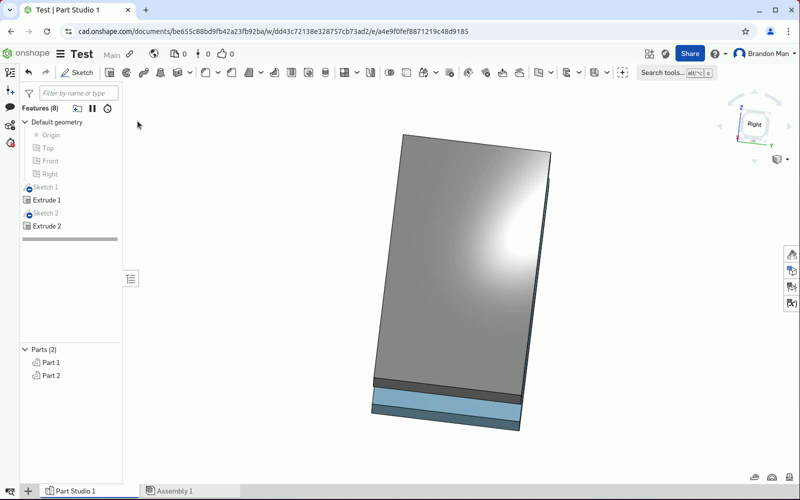
key(right, 3)
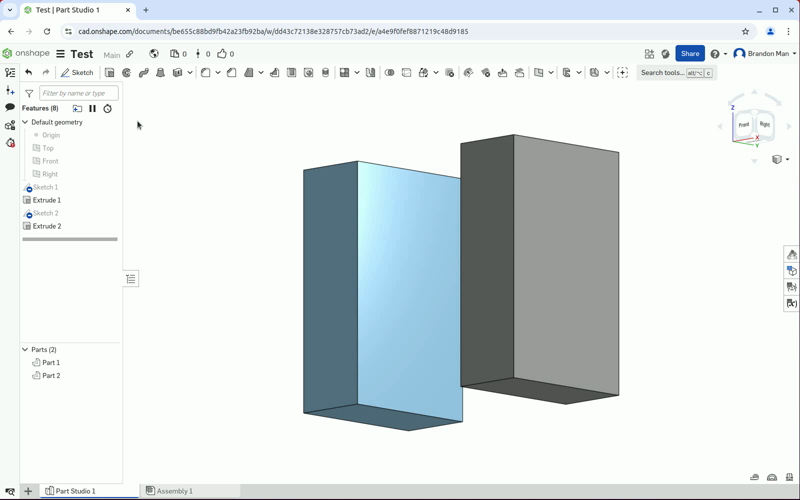
key(down, 3)
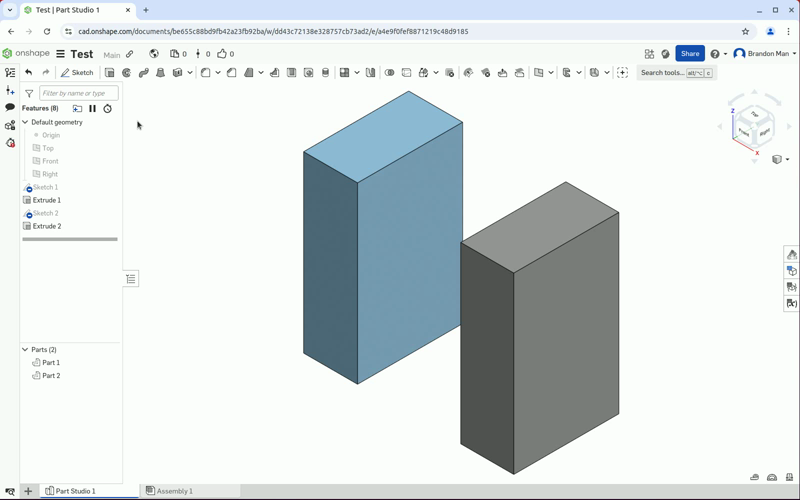
mouse_move(73, 189)
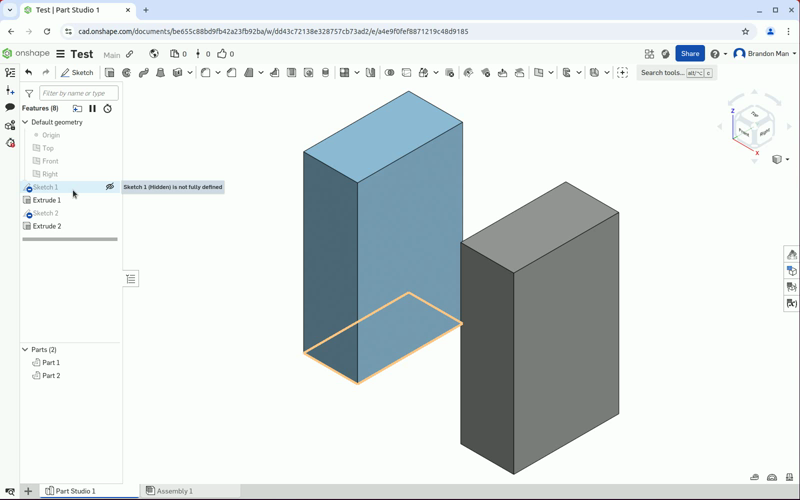
click(73, 189)